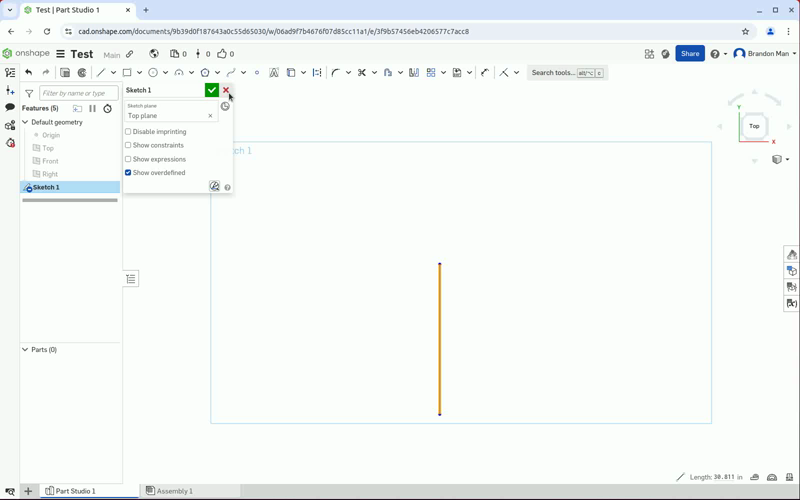
key(shift+h)
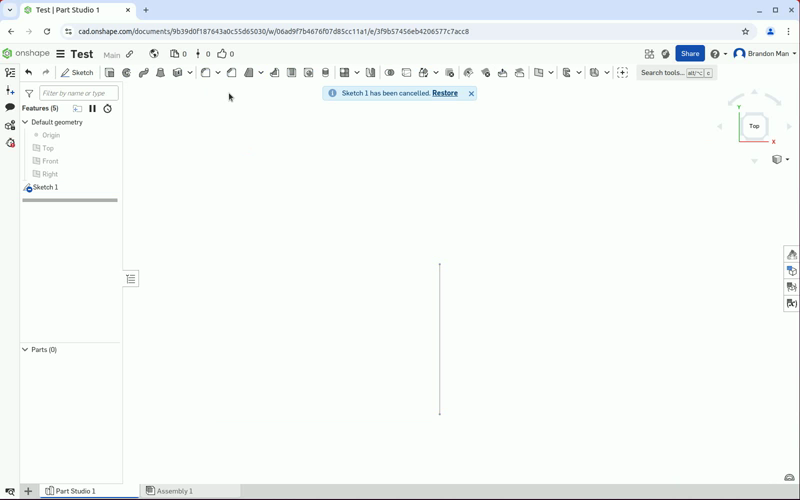
key(shift+s)
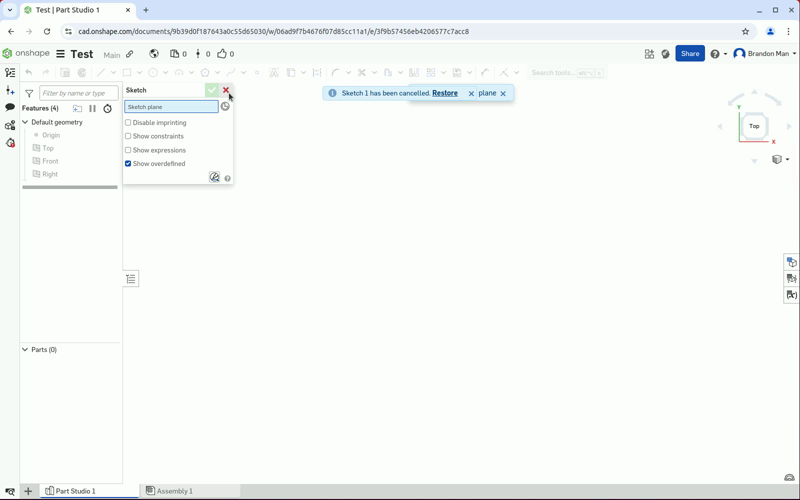
mouse_move(73, 150)
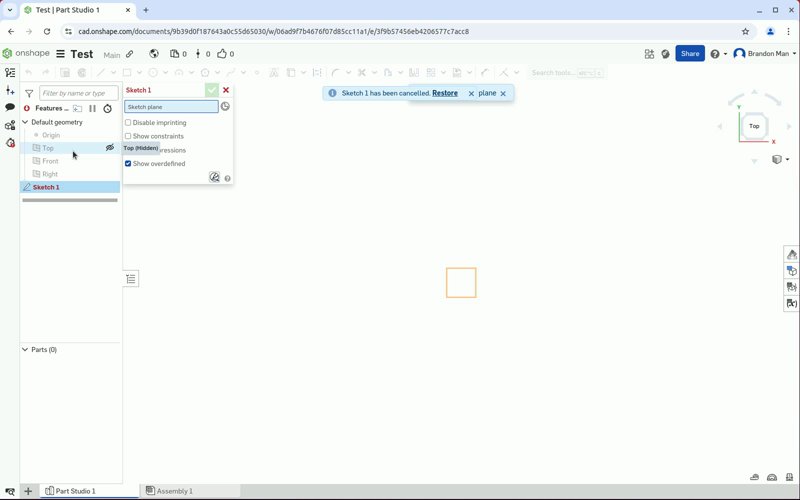
click(73, 150)
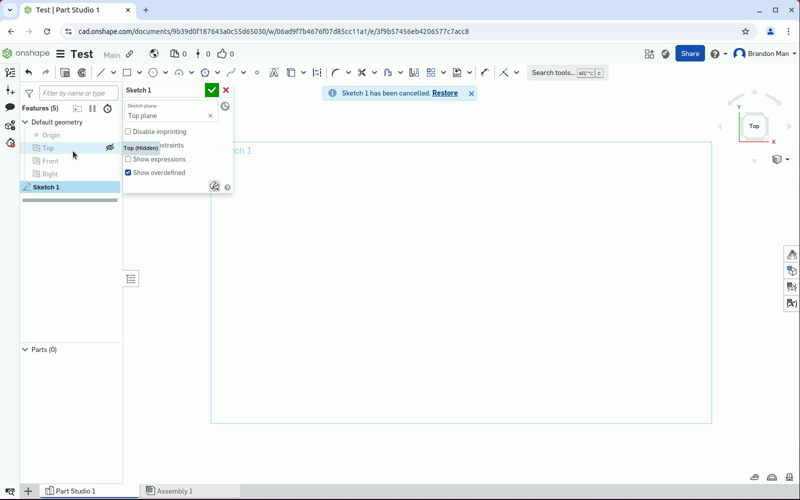
mouse_move(73, 352)
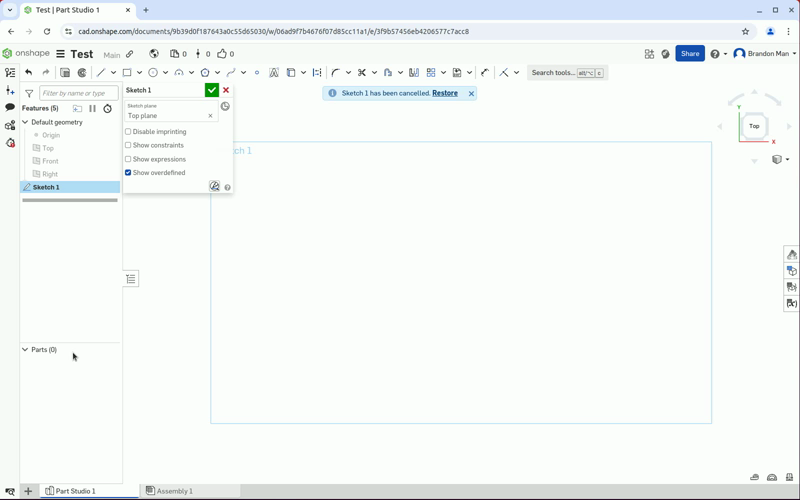
key(y)
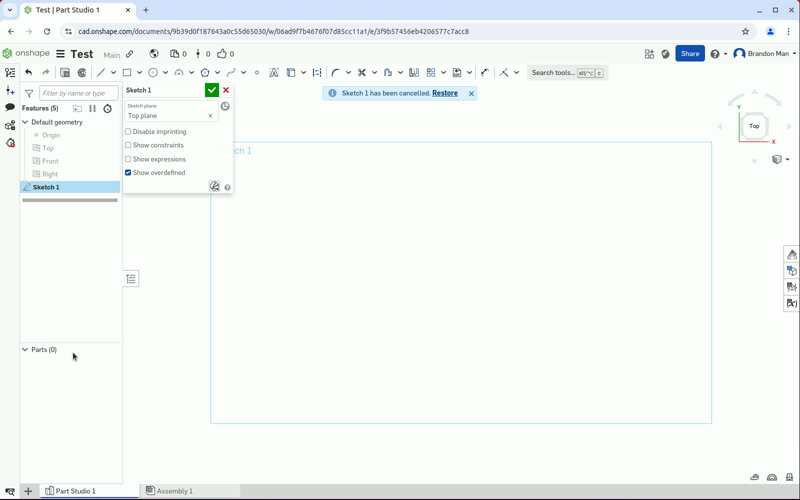
key(c)
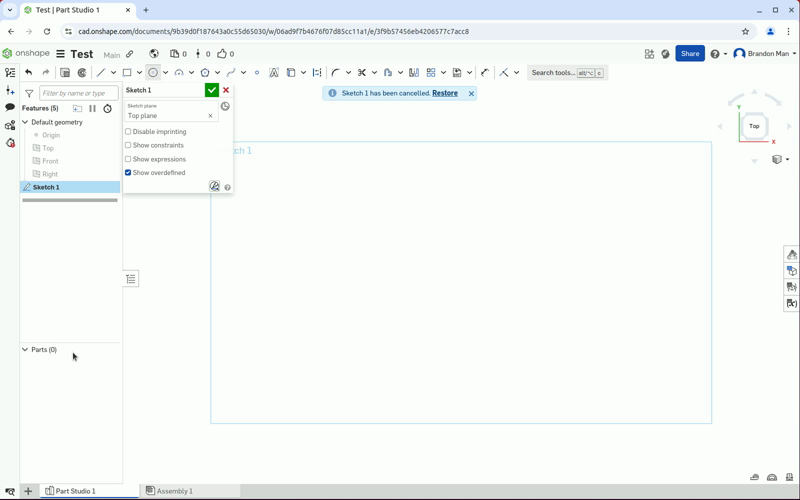
key_down(shift)
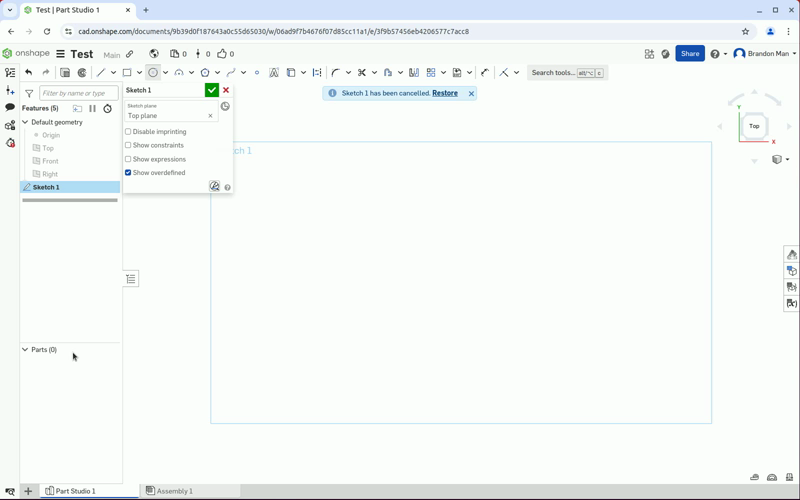
mouse_move(460, 282)
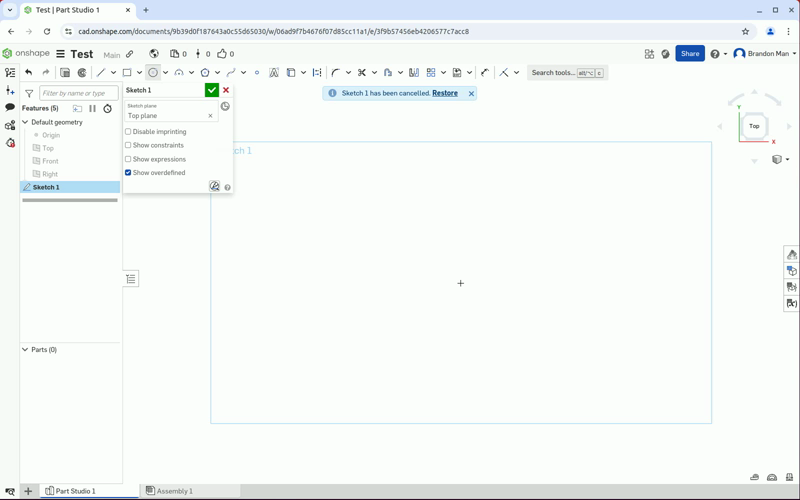
click(460, 282)
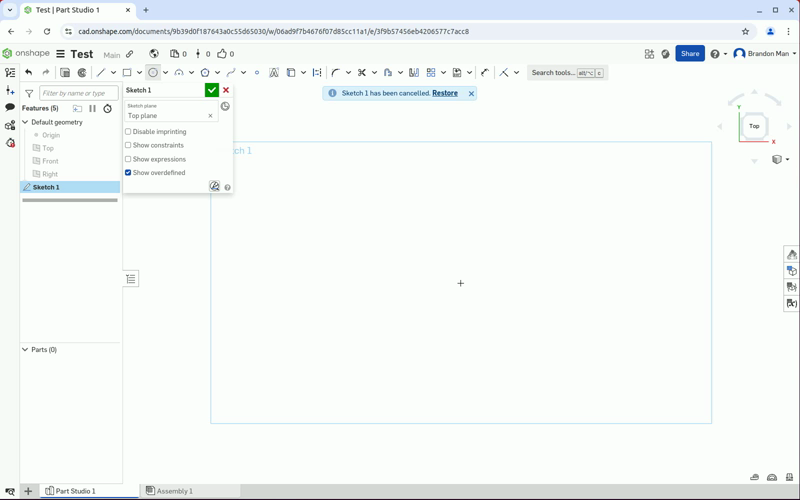
key_up(shift)
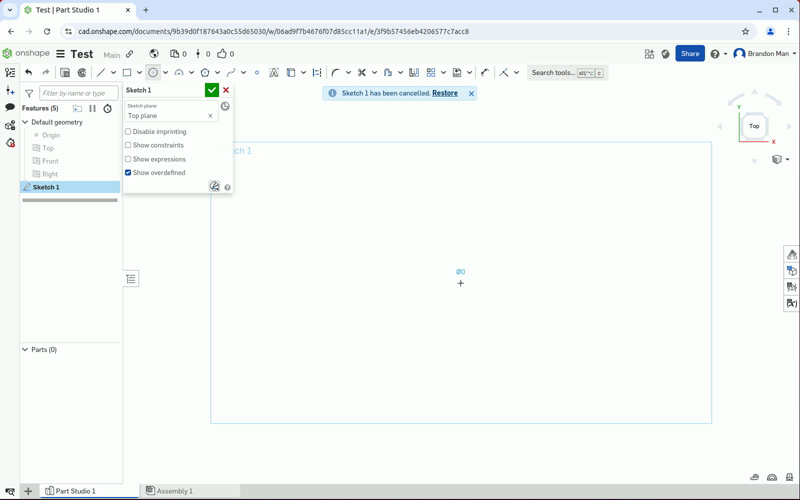
mouse_move(498, 282)
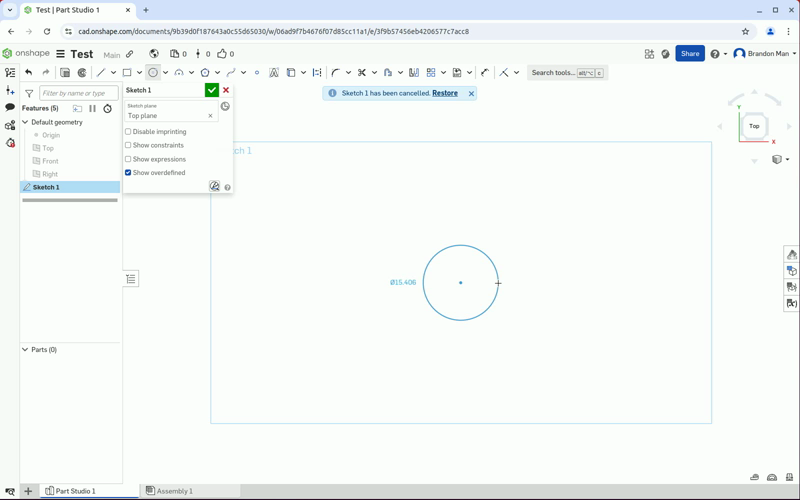
click(498, 282)
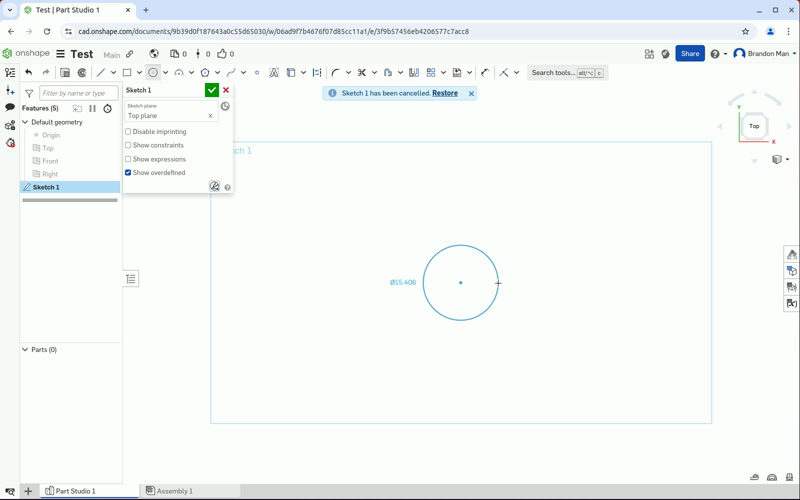
key(esc)
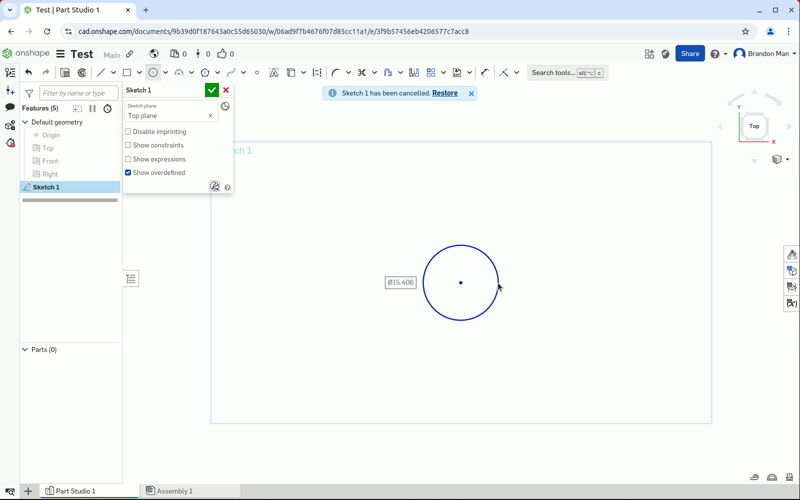
key(c)
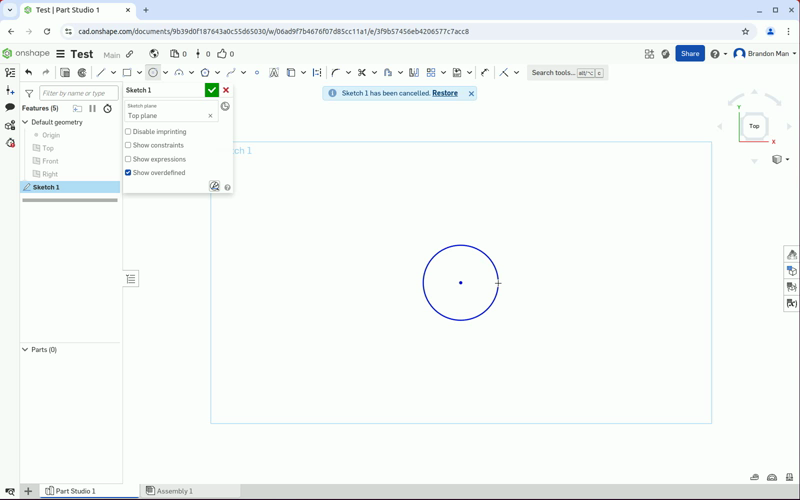
key_down(shift)
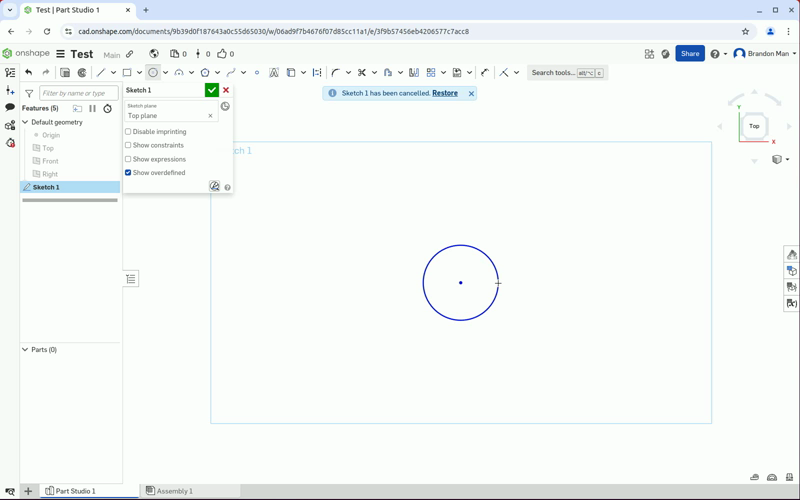
mouse_move(460, 282)
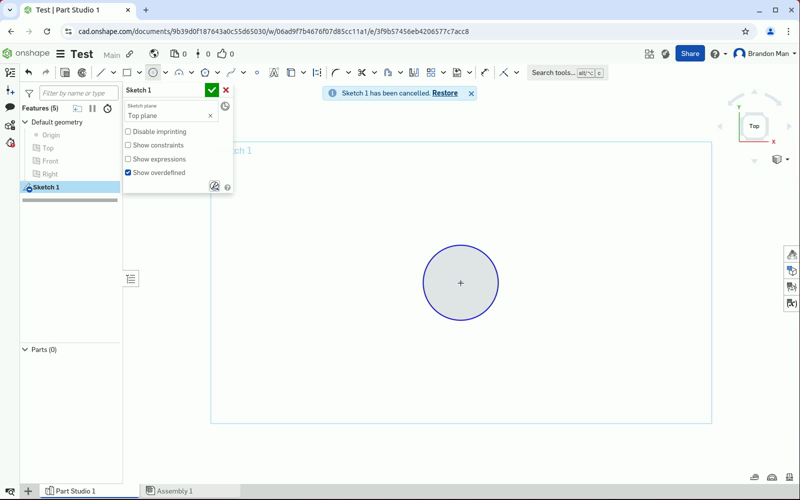
click(460, 282)
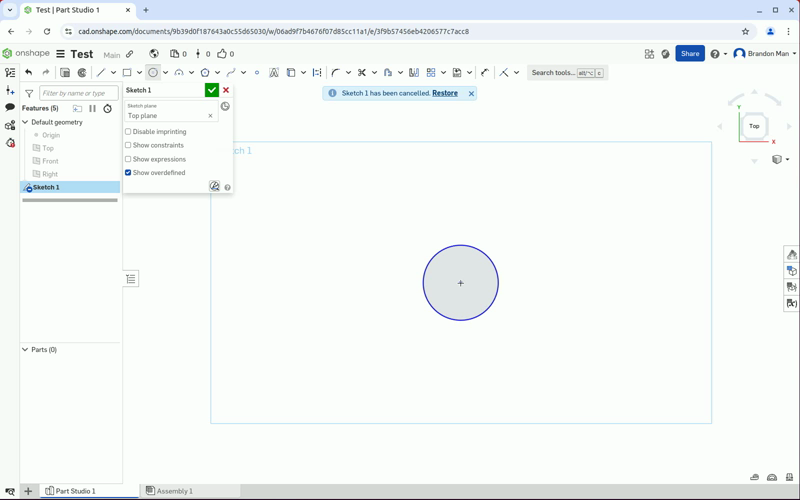
key_up(shift)
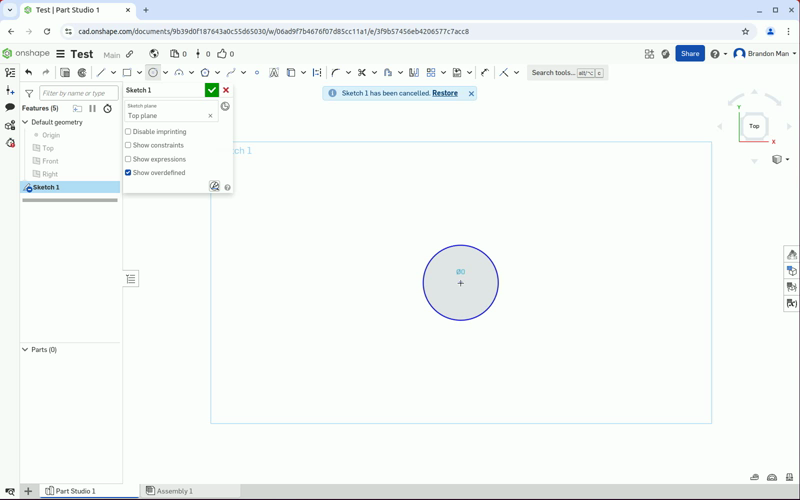
mouse_move(462, 282)
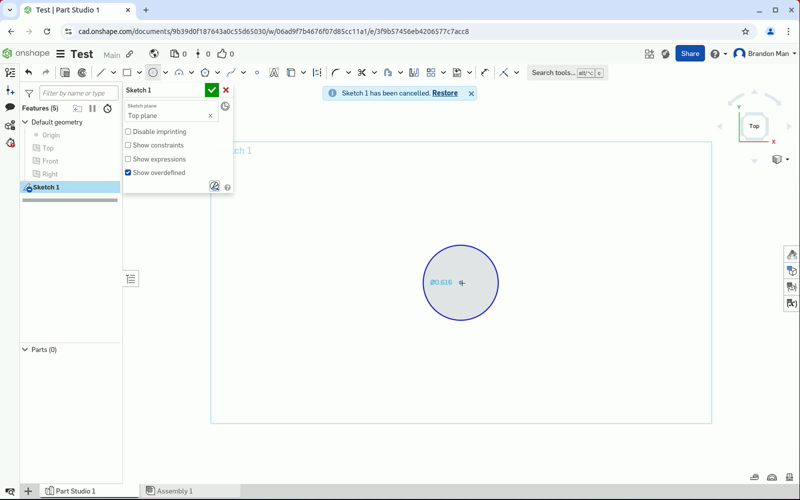
scroll(6)
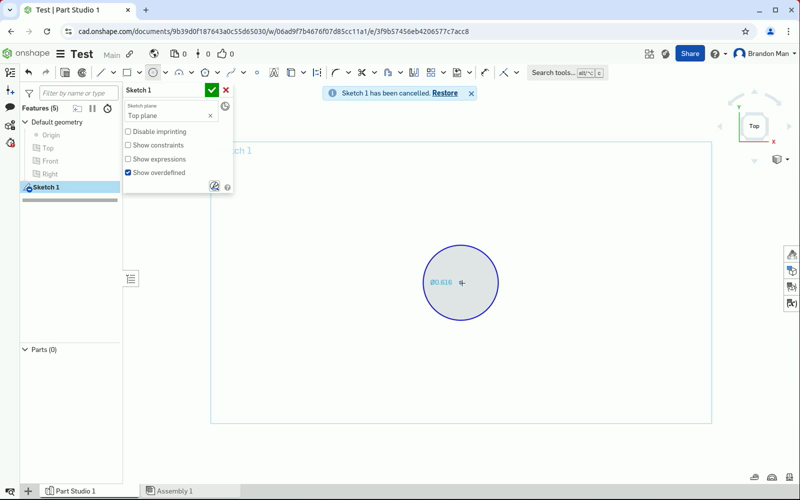
scroll(6)
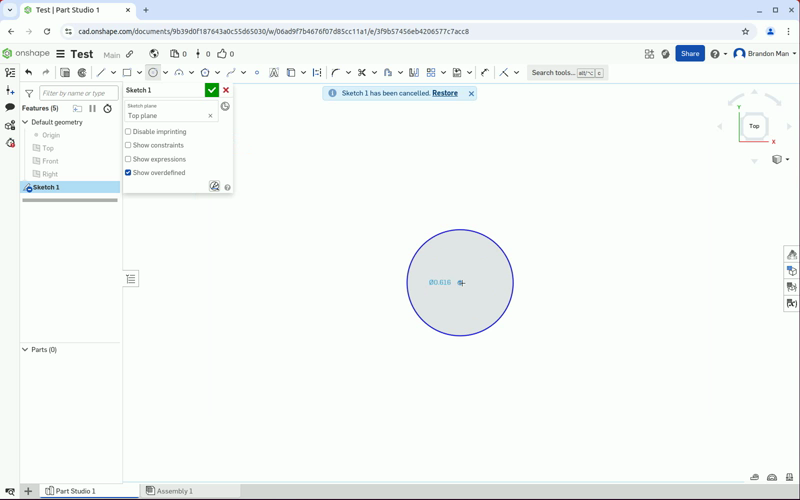
scroll(6)
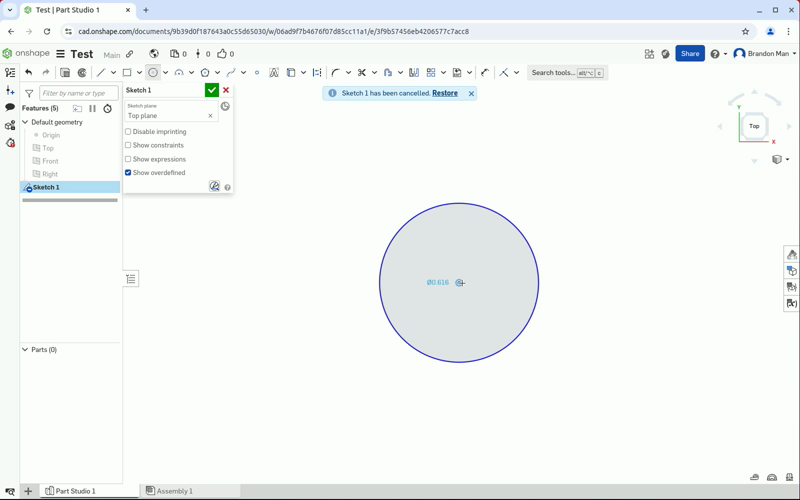
scroll(6)
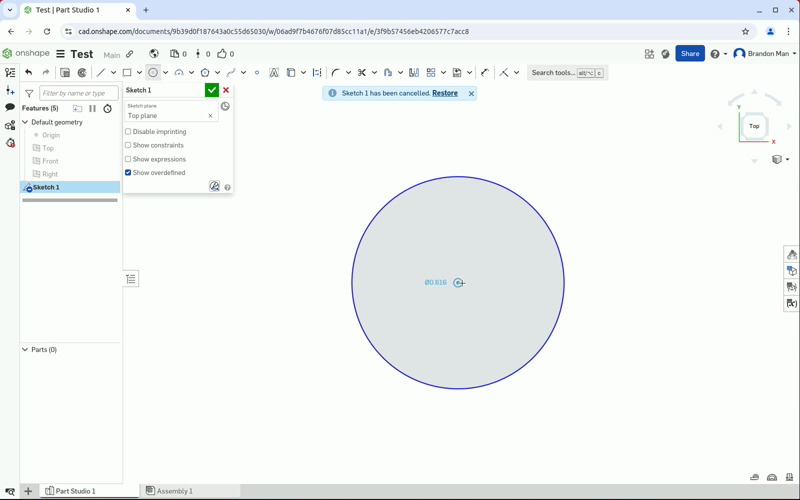
scroll(6)
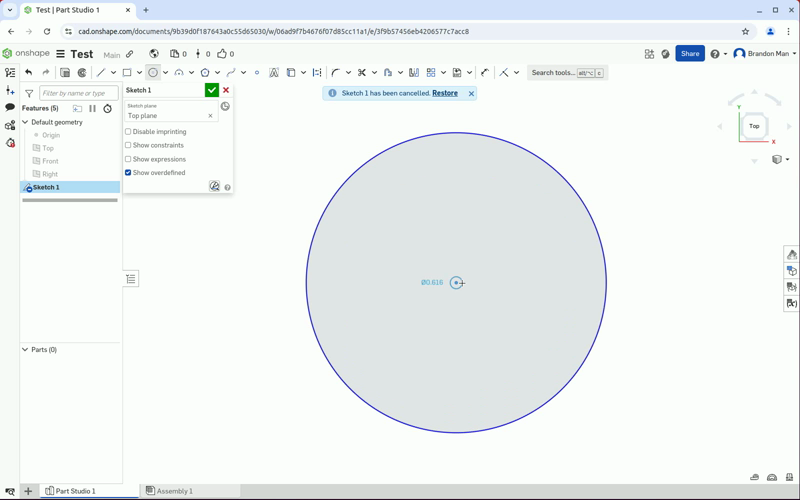
scroll(6)
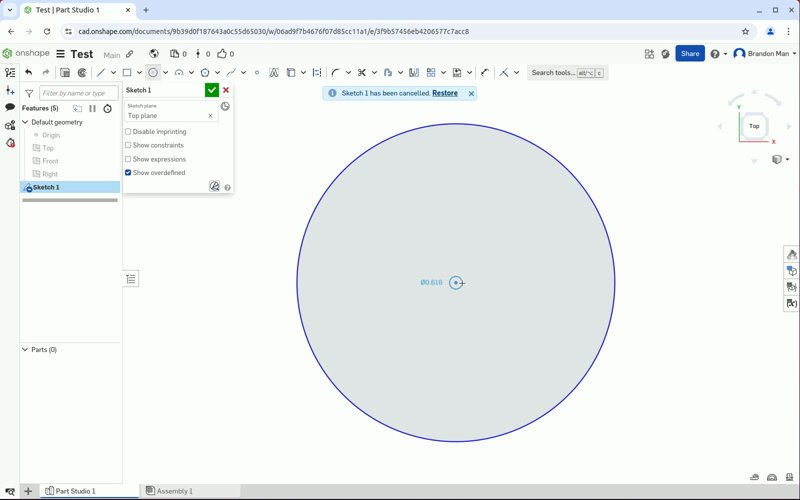
scroll(6)
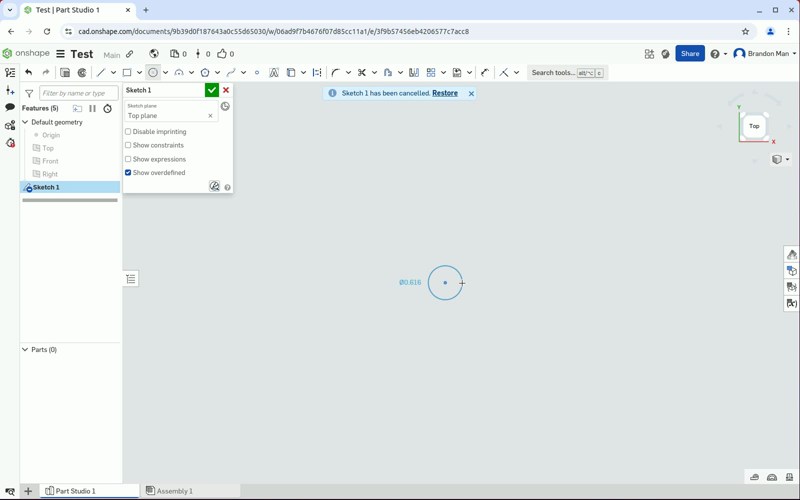
click(462, 282)
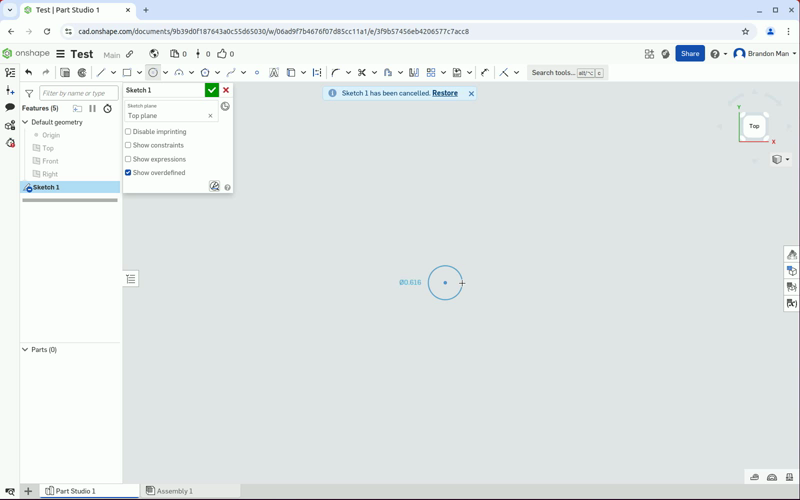
scroll(-6)
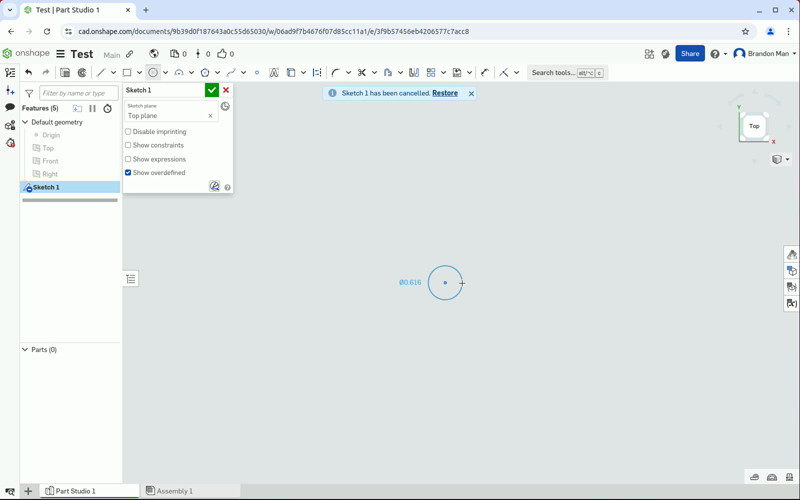
scroll(-6)
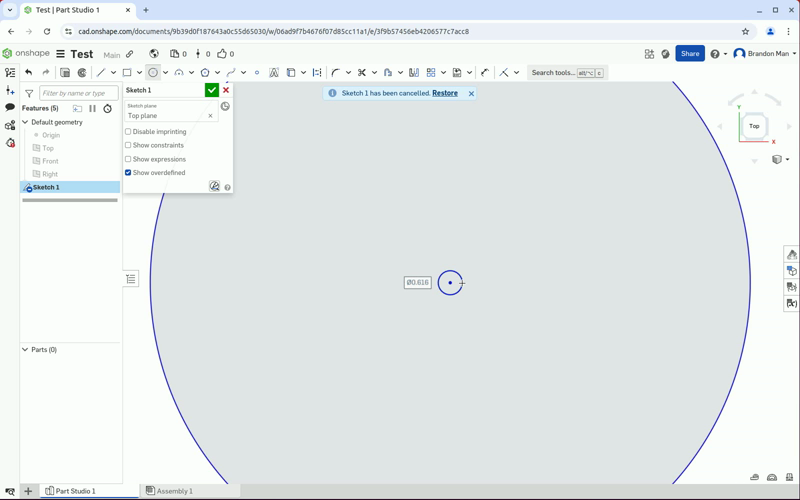
scroll(-6)
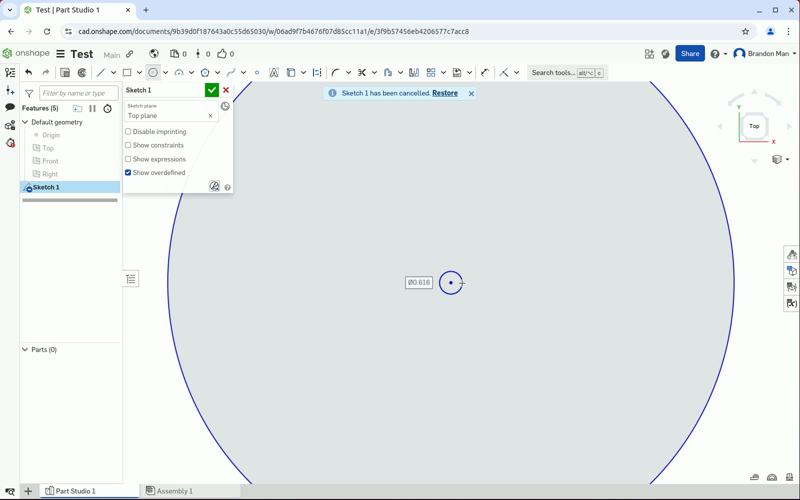
scroll(-6)
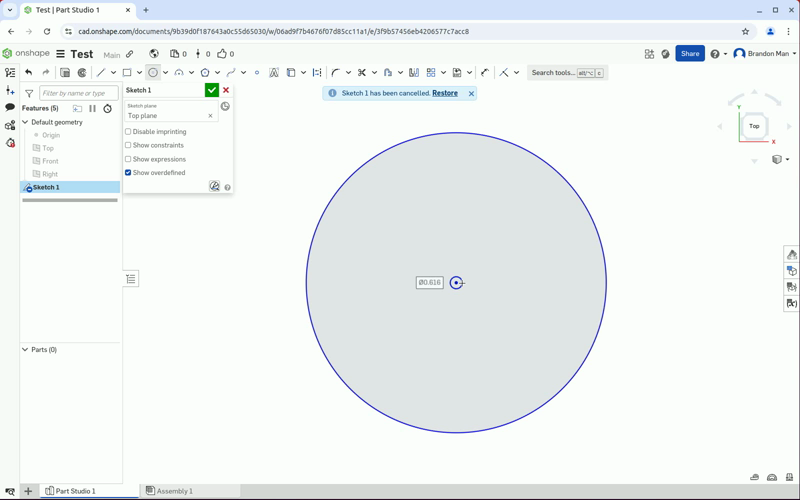
scroll(-6)
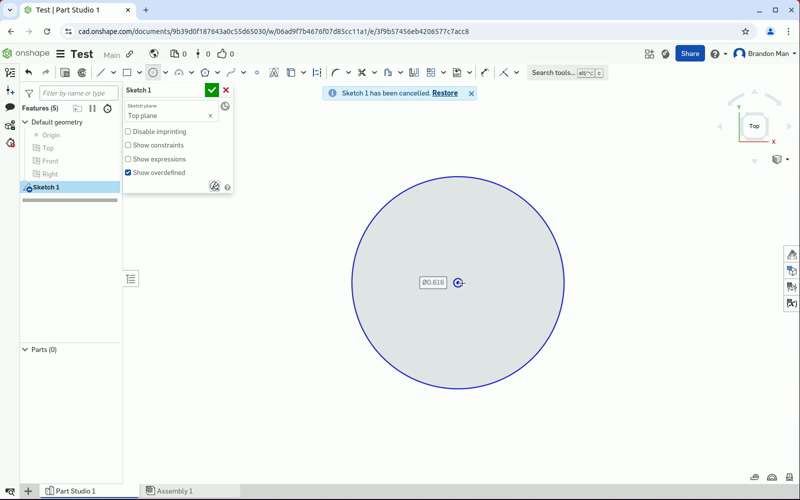
scroll(-6)
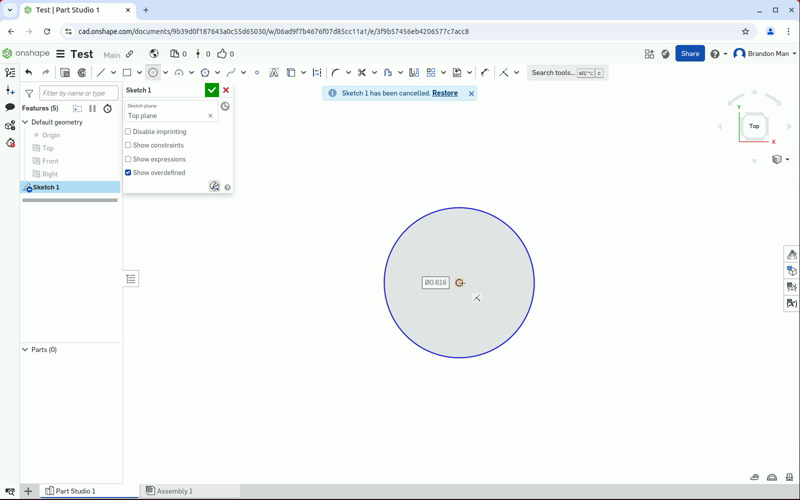
scroll(-6)
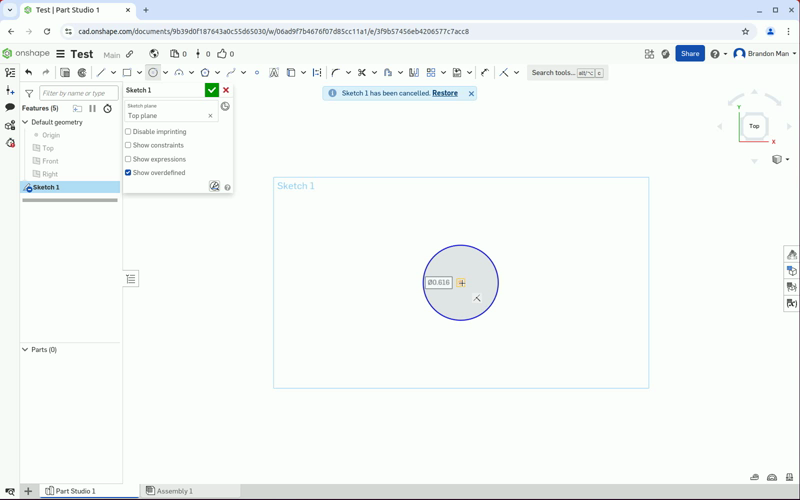
key(esc)
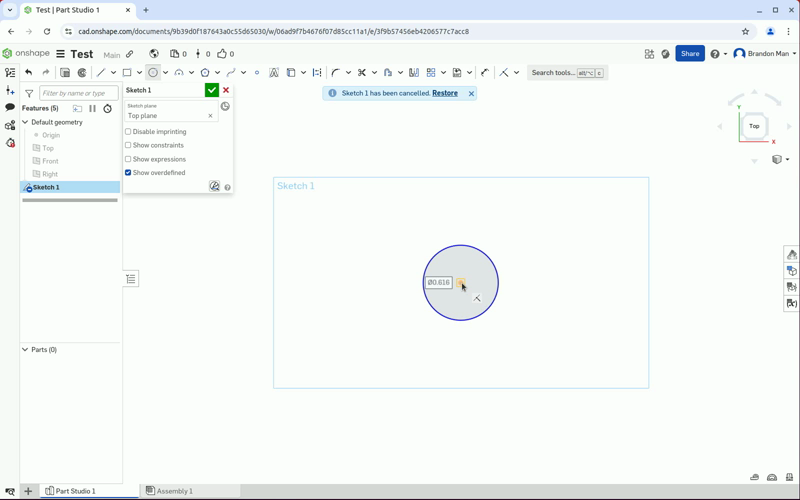
mouse_move(446, 265)
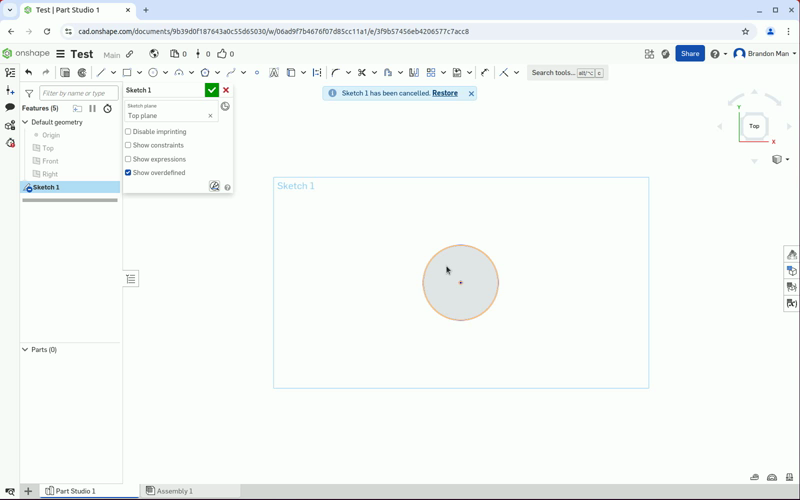
click(446, 265)
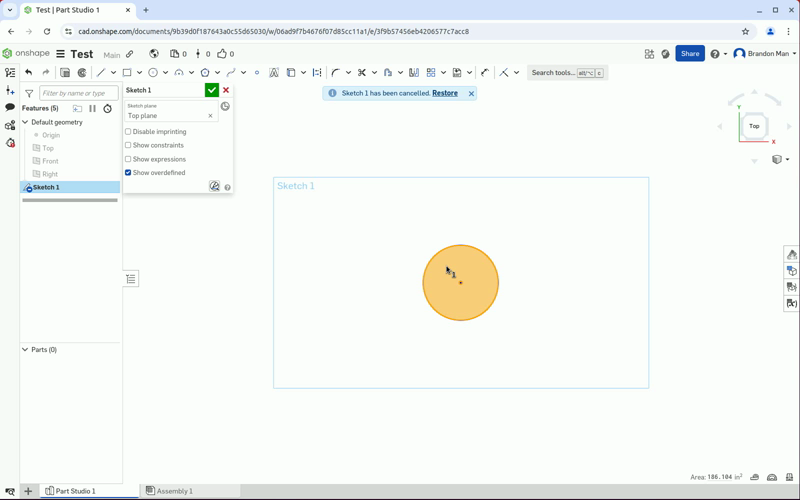
mouse_move(73, 352)
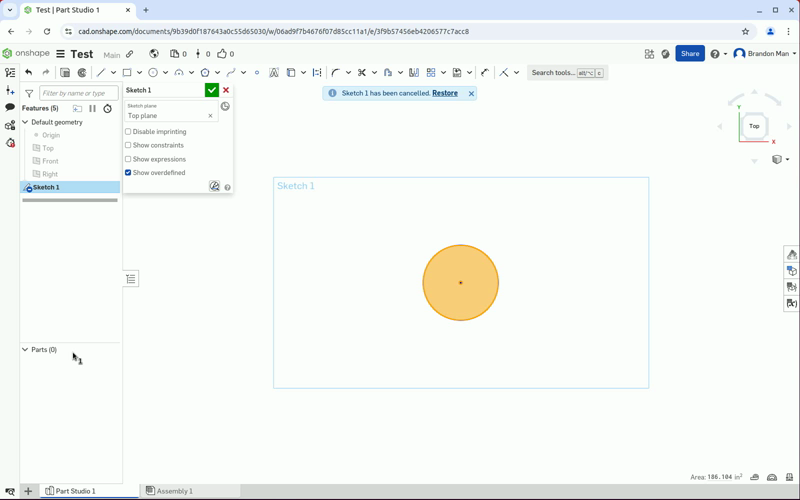
key(shift+y)
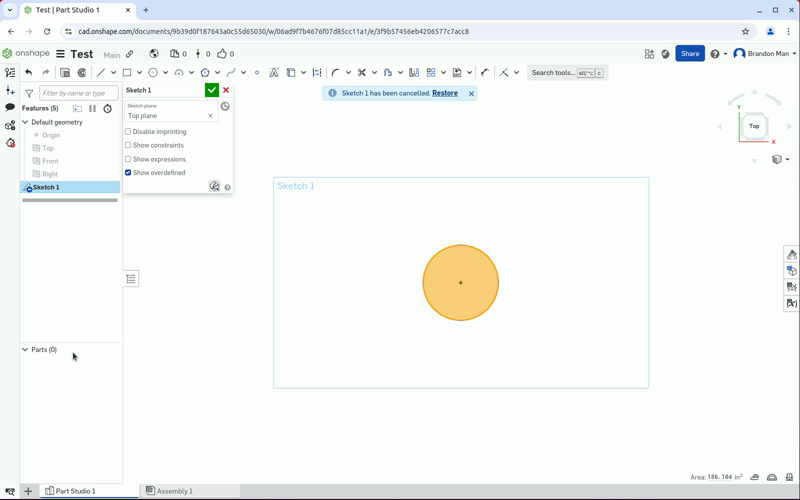
key(shift+e)
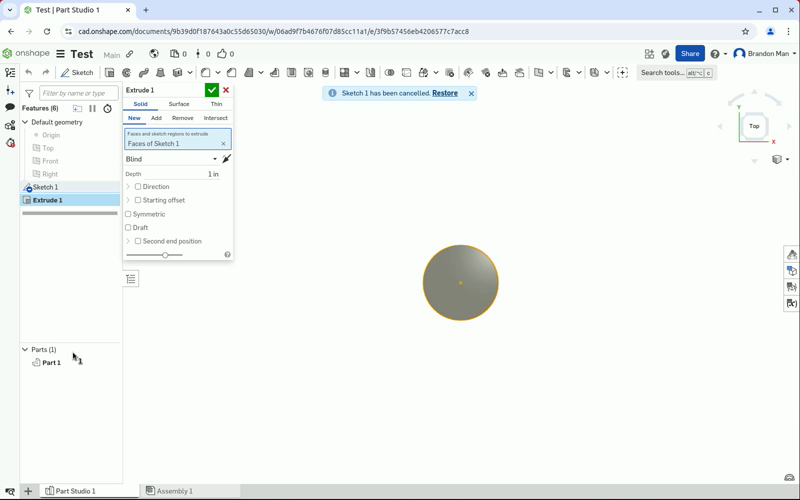
mouse_move(143, 106)
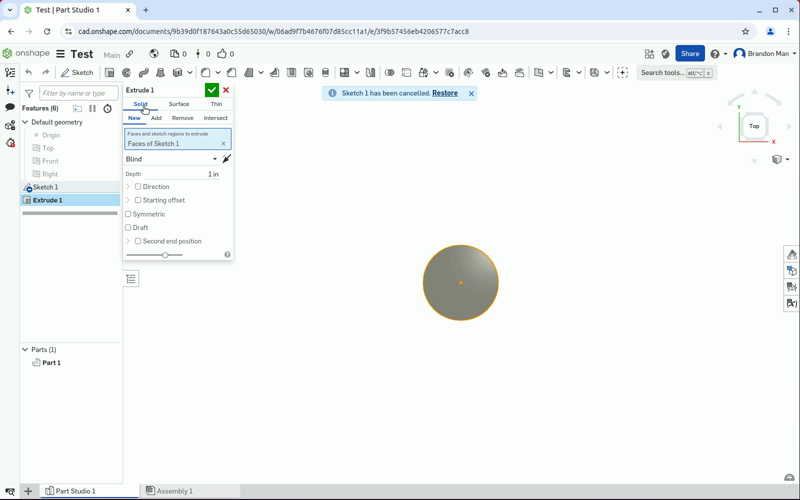
click(143, 106)
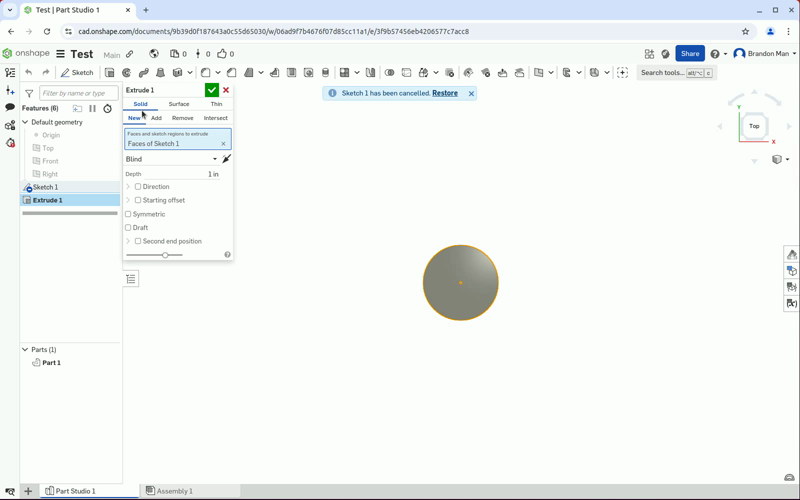
mouse_move(137, 120)
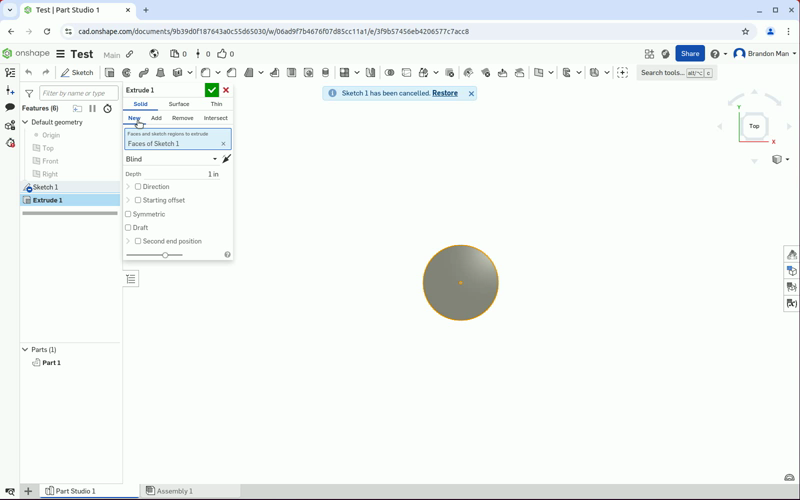
click(137, 120)
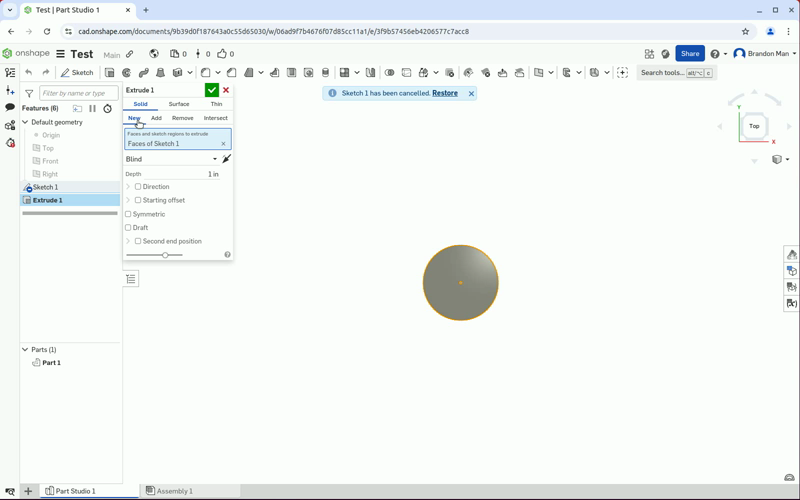
key(tab, 4)
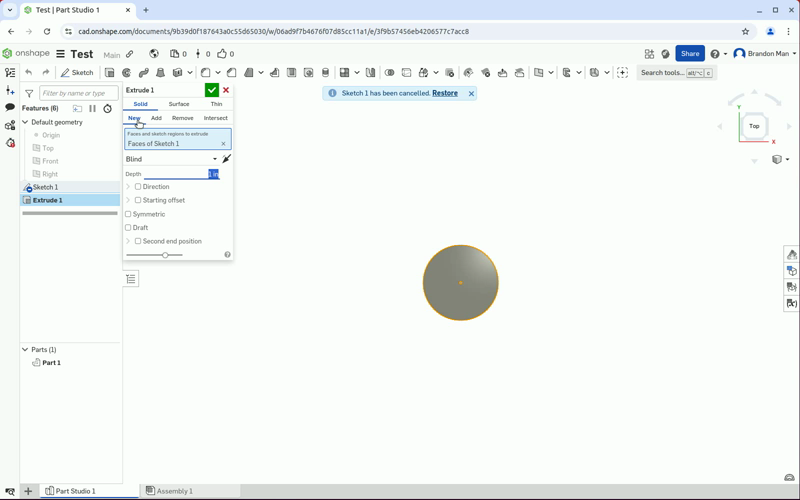
text(22.627)
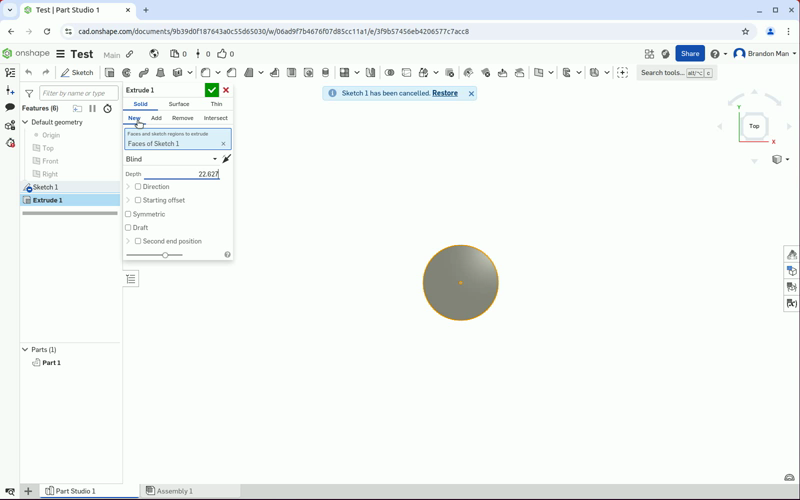
key(enter)
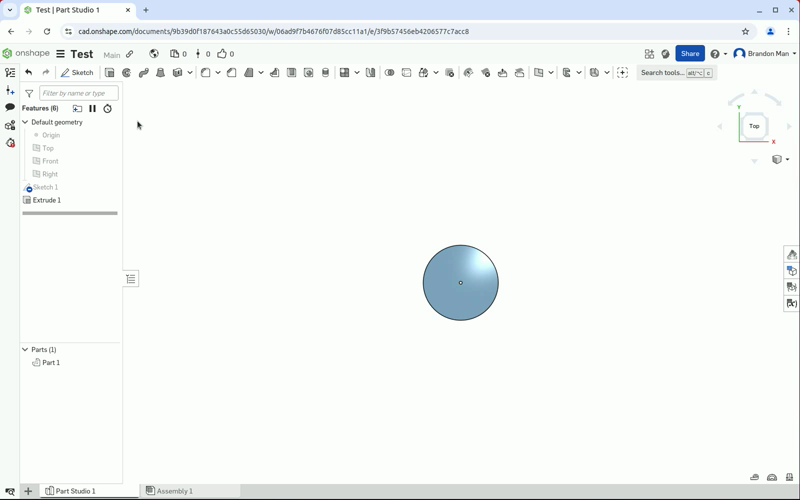
key(shift+h)
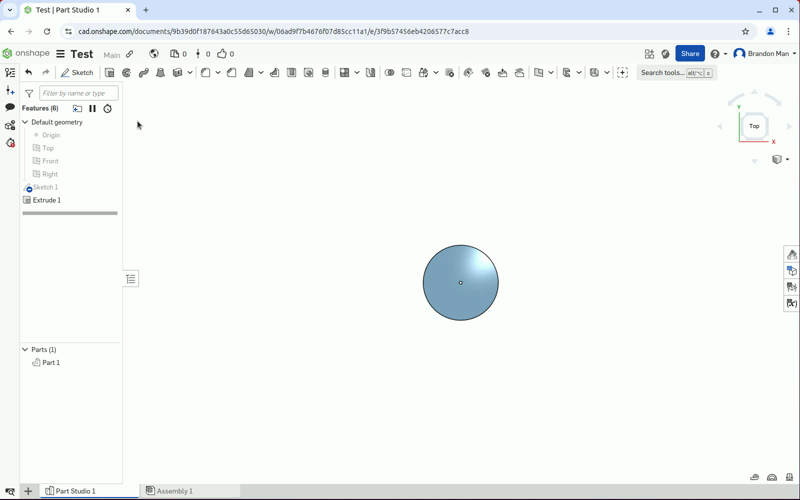
key(shift+h)
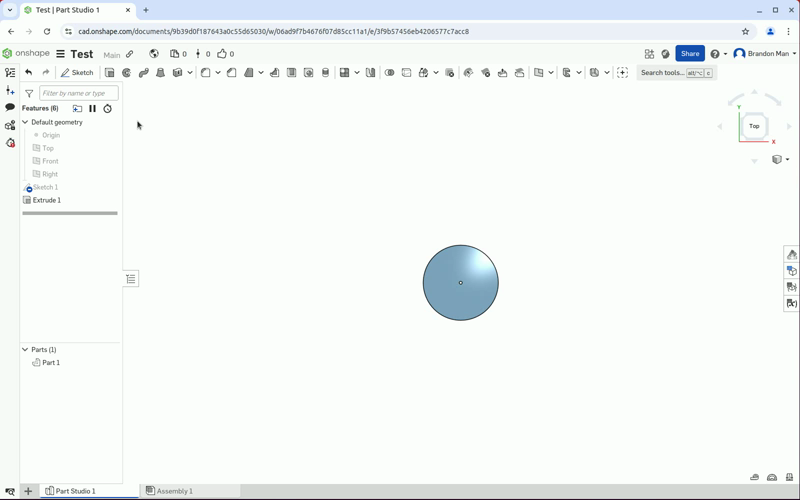
mouse_move(73, 189)
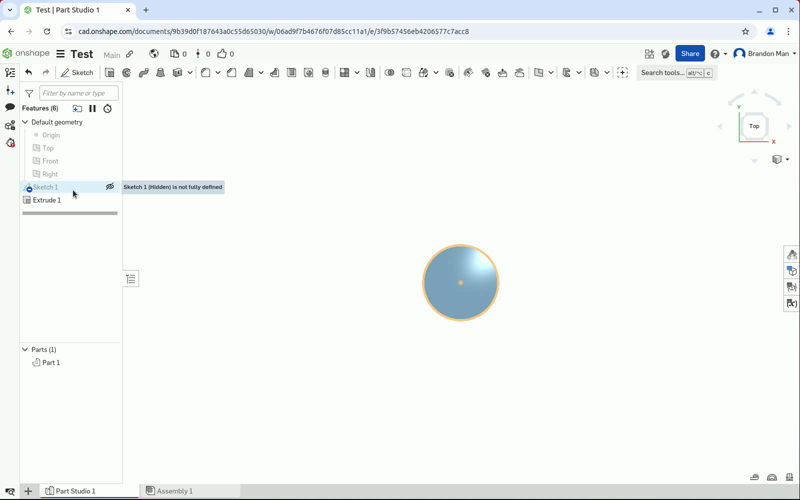
click(73, 189)
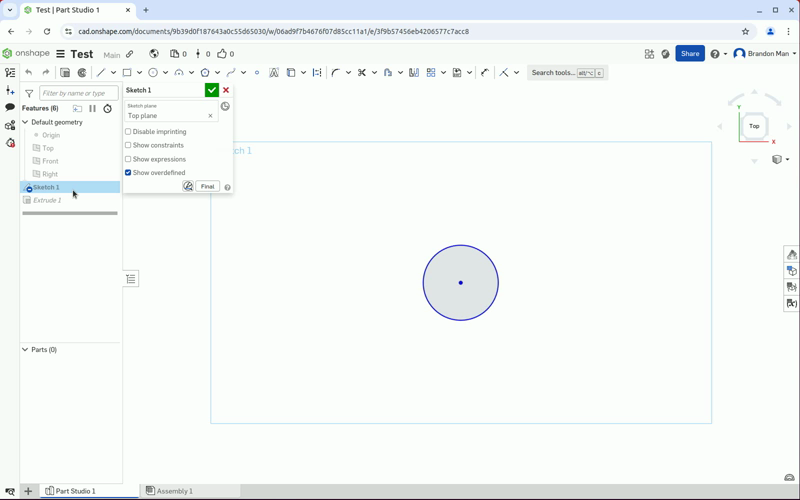
mouse_move(229, 92)
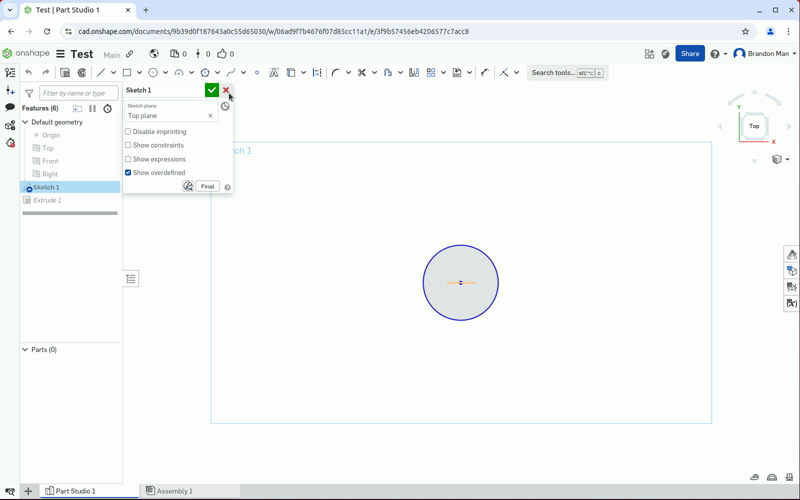
click(229, 92)
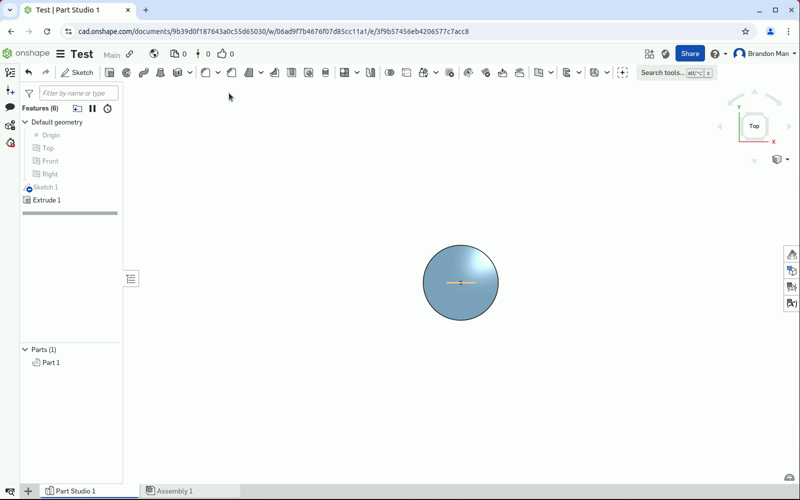
mouse_move(541, 75)
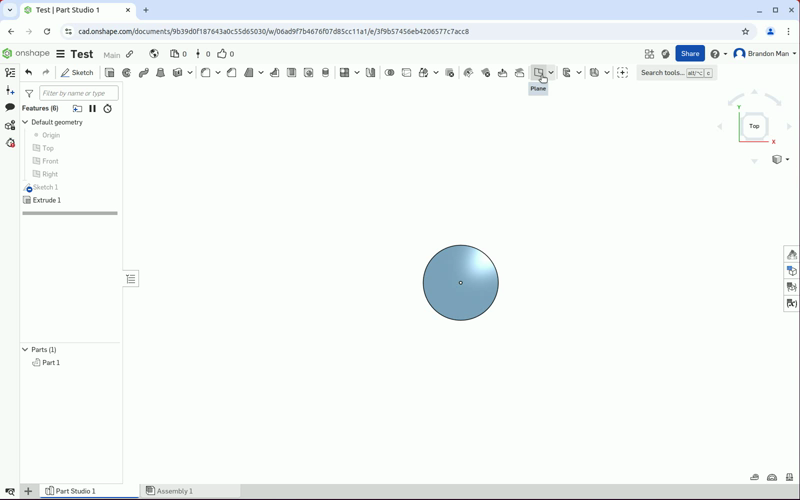
click(541, 75)
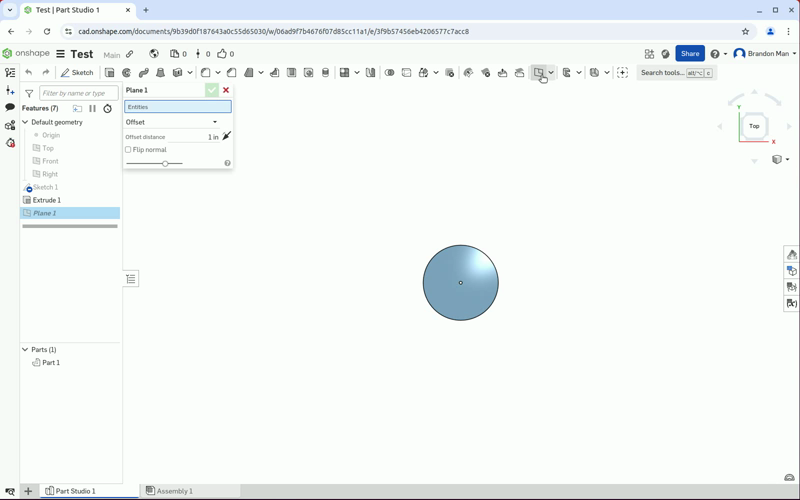
mouse_move(73, 150)
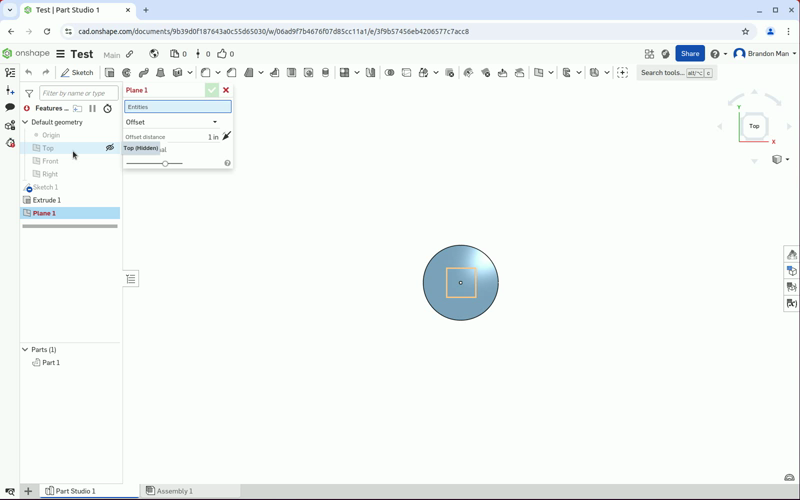
click(73, 150)
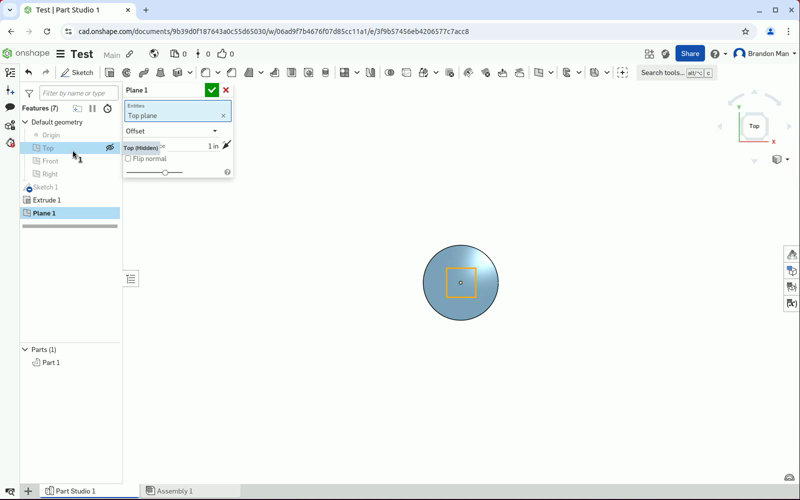
key(tab, 2)
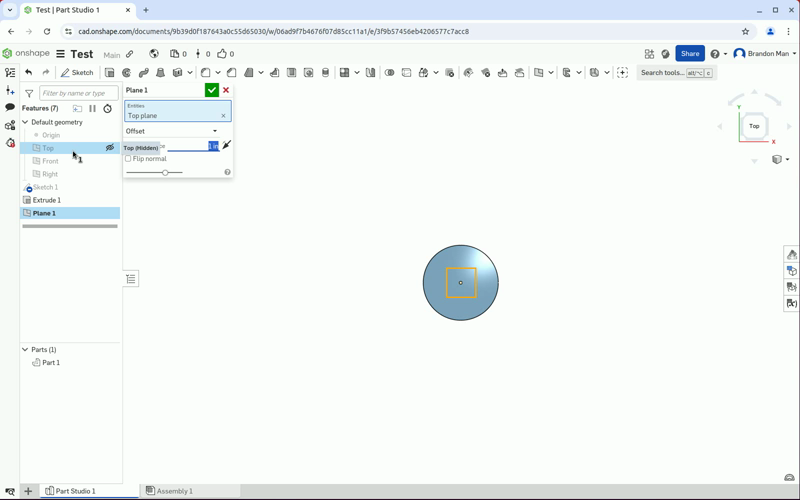
text(22.615)
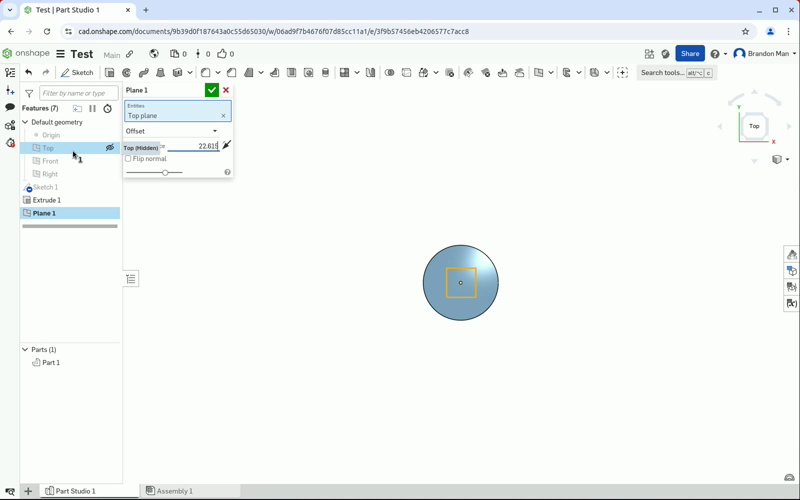
key(enter, 2)
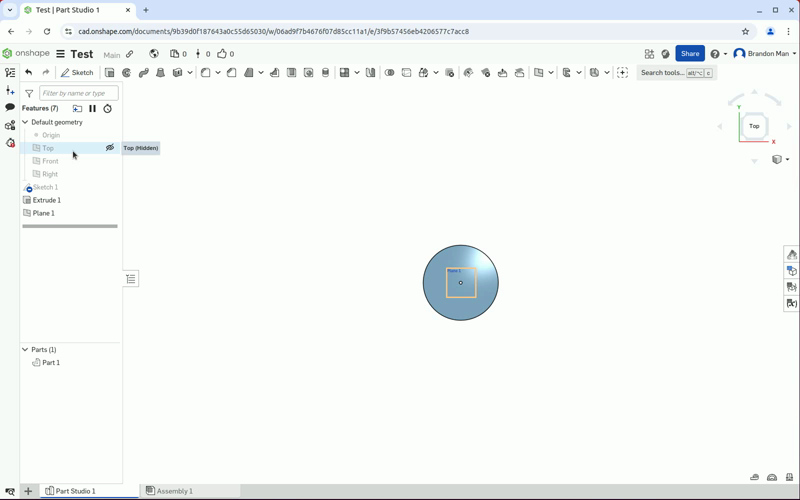
key(shift+s)
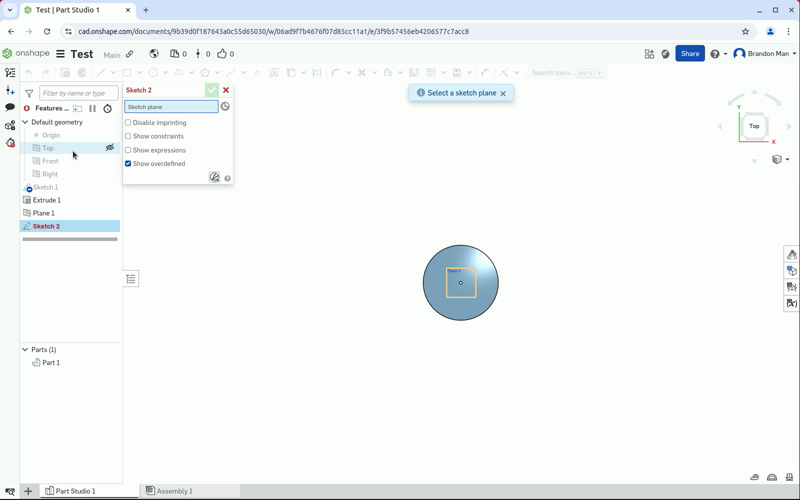
mouse_move(73, 215)
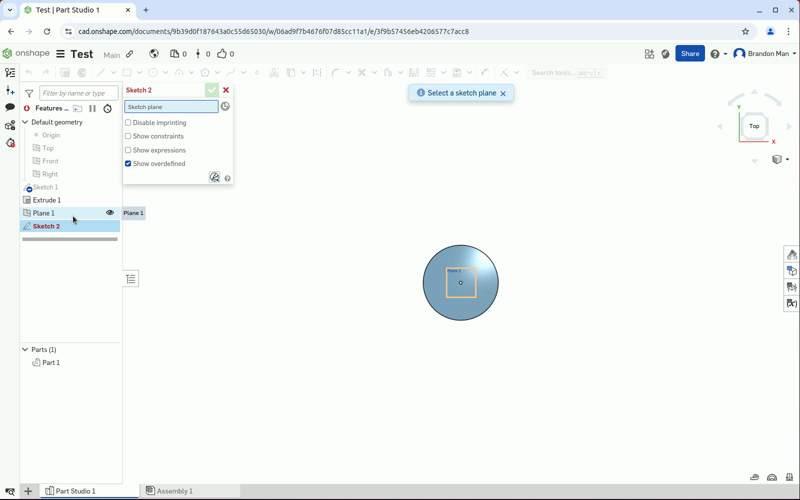
click(73, 215)
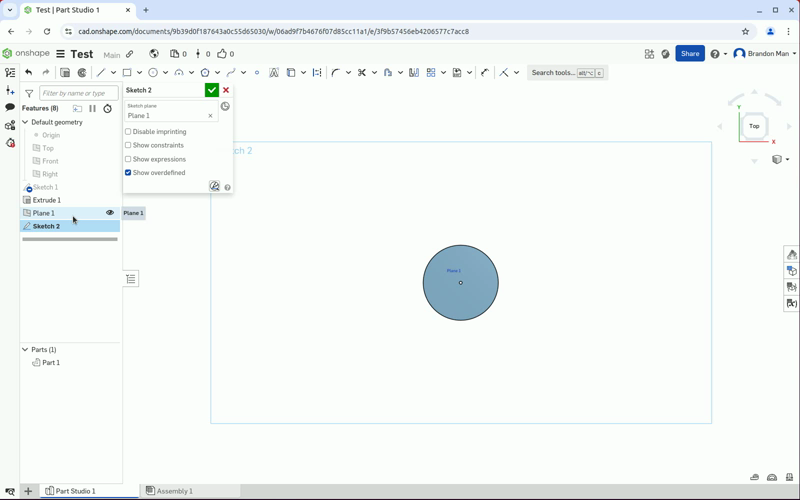
mouse_move(73, 352)
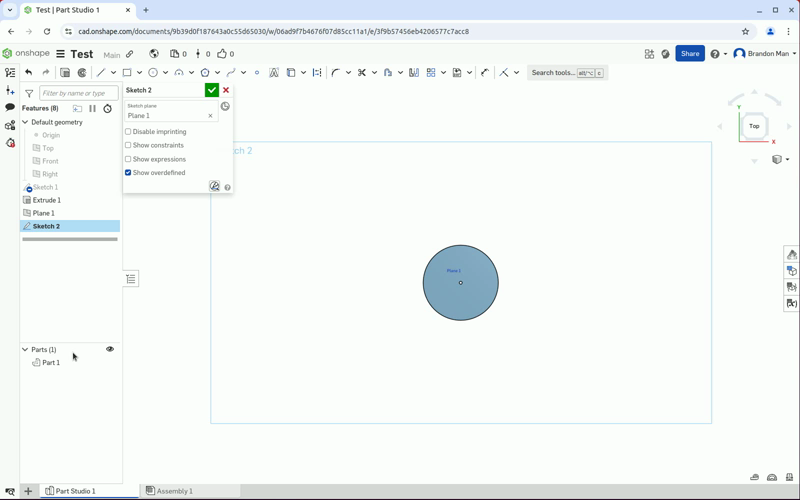
key(y)
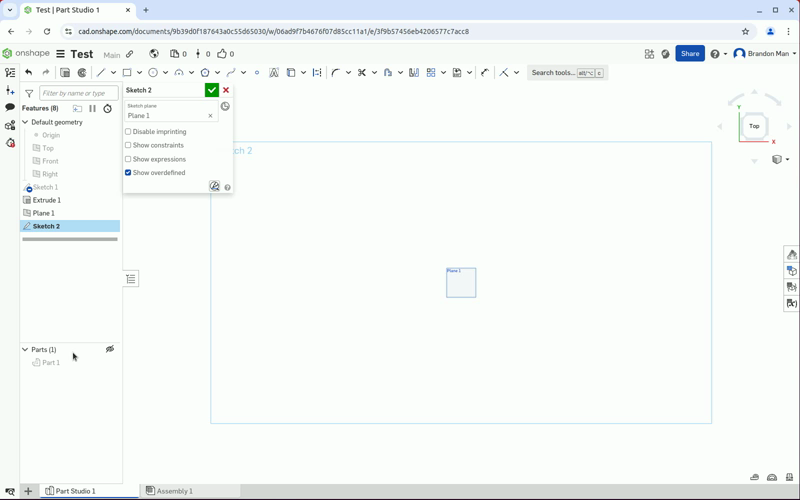
key(l)
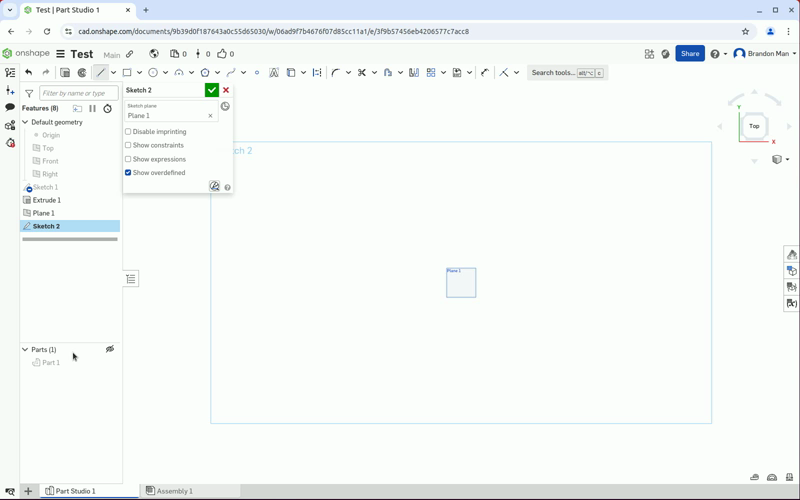
key_down(shift)
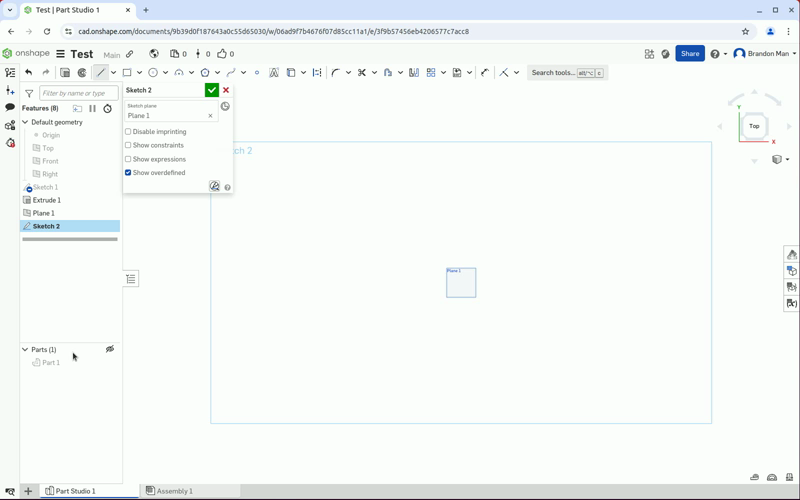
mouse_move(444, 311)
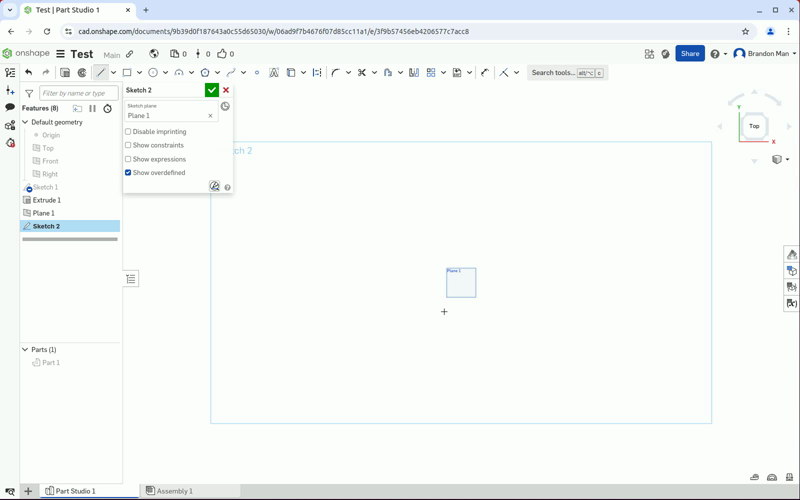
click(444, 311)
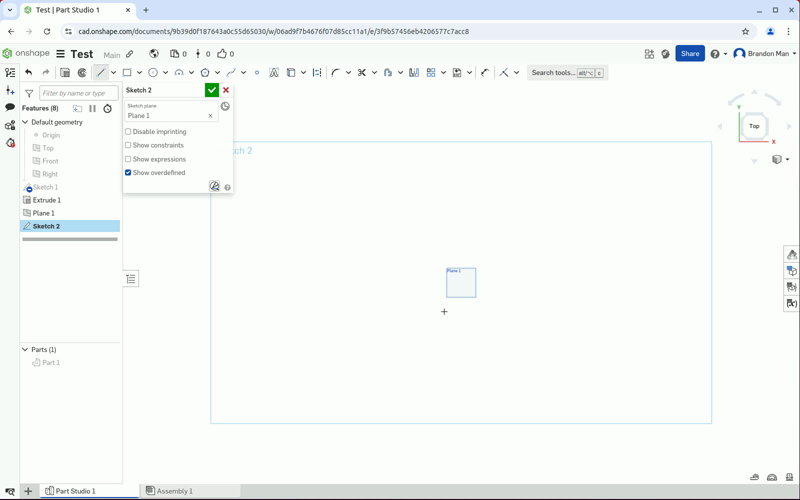
key_up(shift)
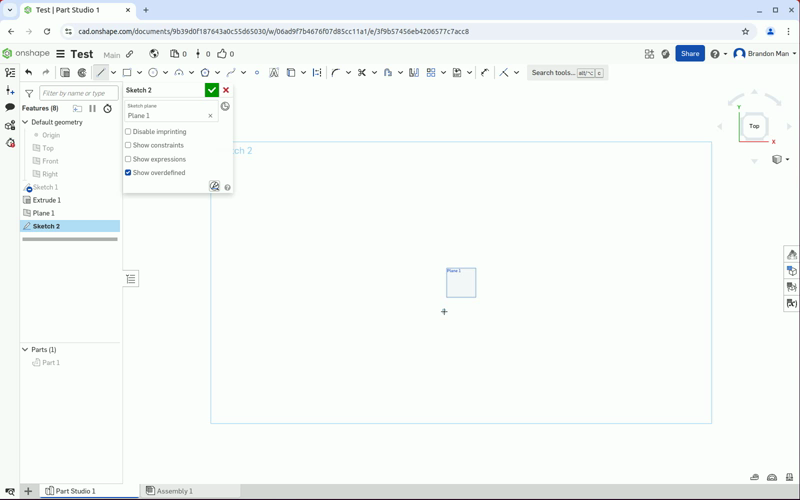
key_down(shift)
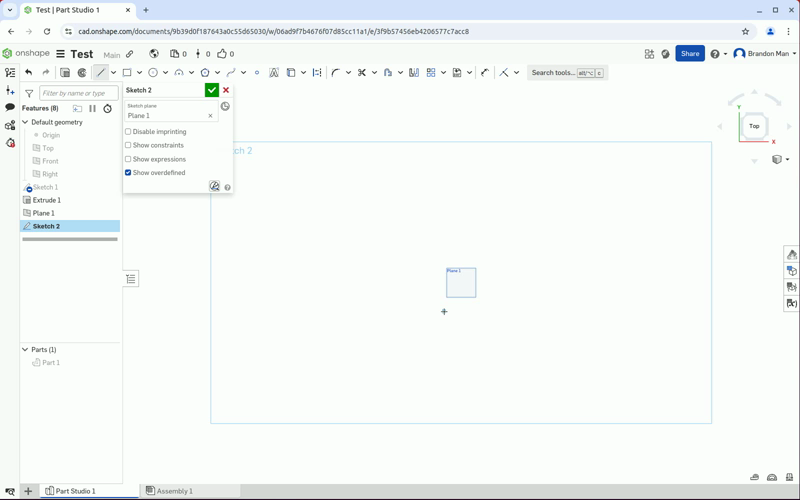
mouse_move(474, 311)
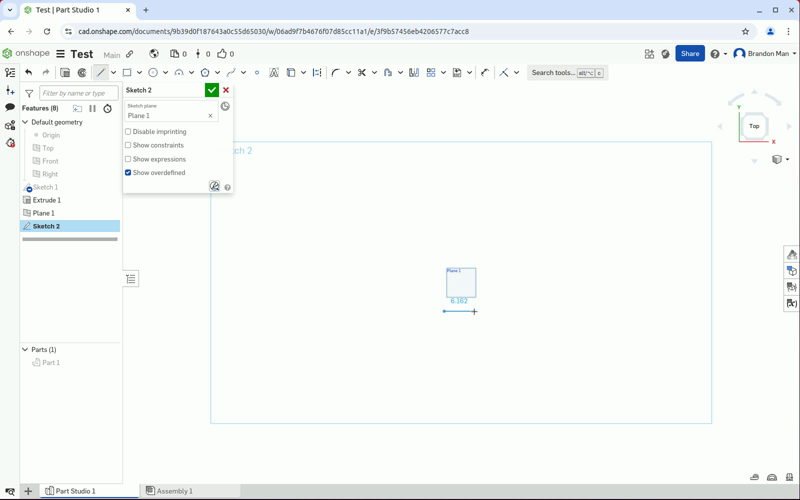
mouse_move(478, 311)
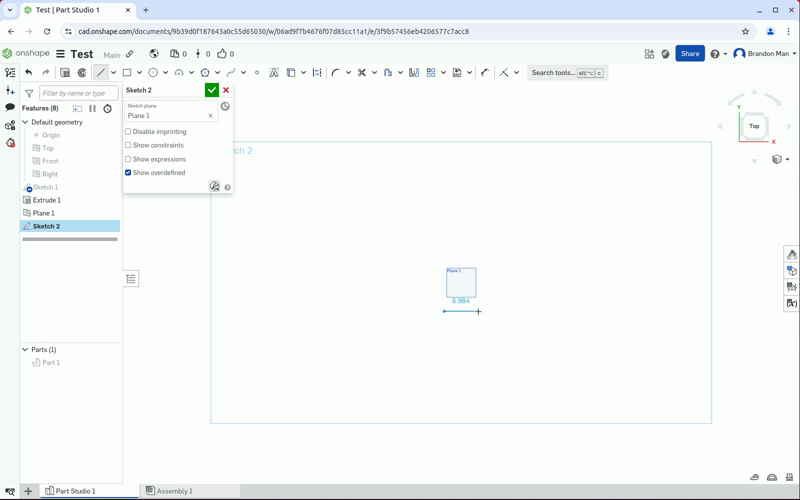
click(478, 311)
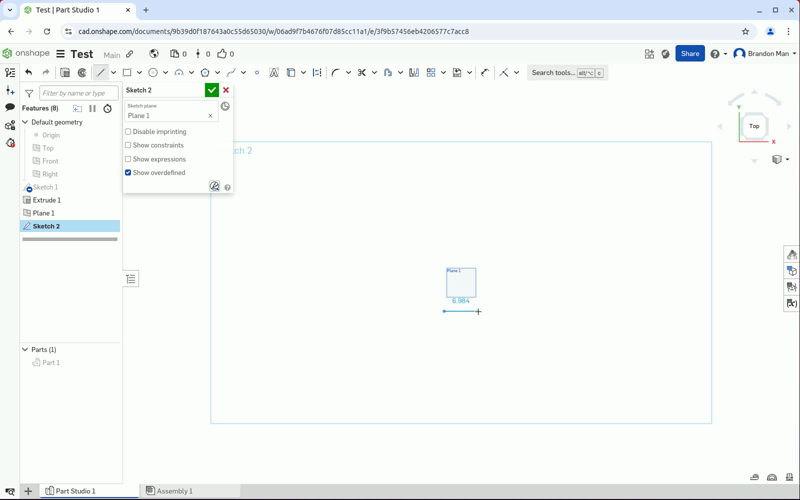
key_up(shift)
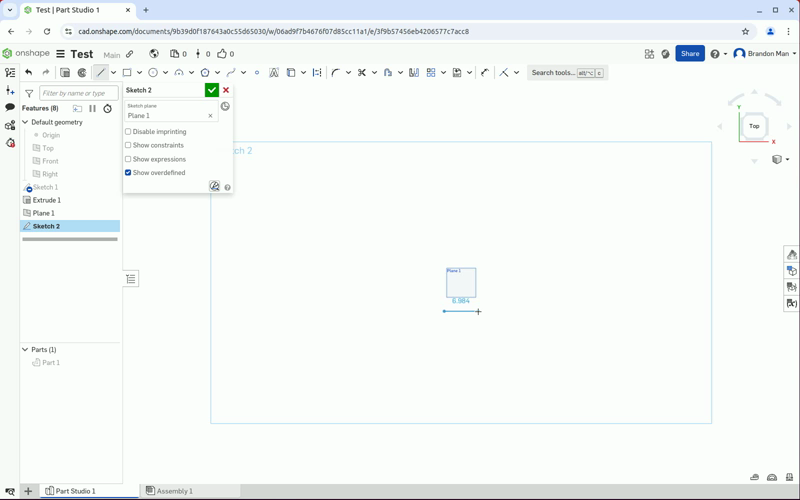
key_down(shift)
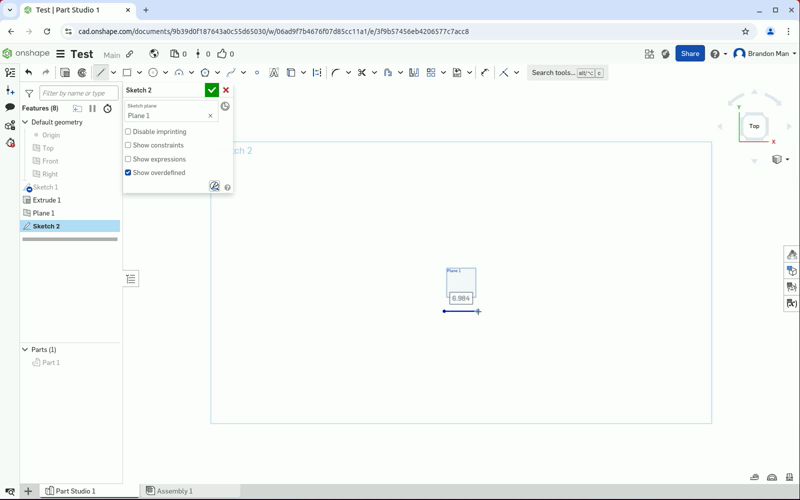
mouse_move(508, 311)
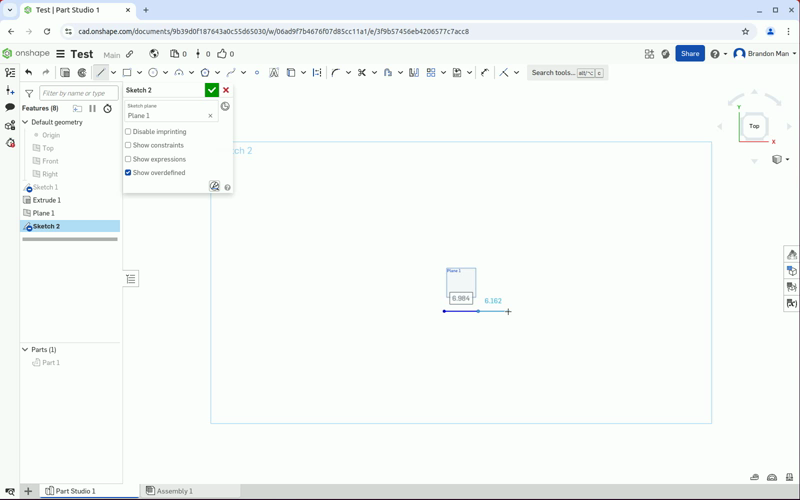
mouse_move(478, 285)
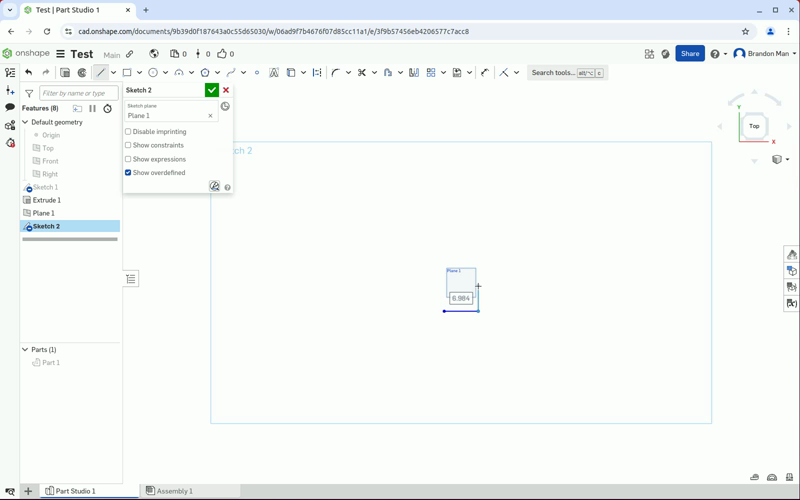
click(478, 285)
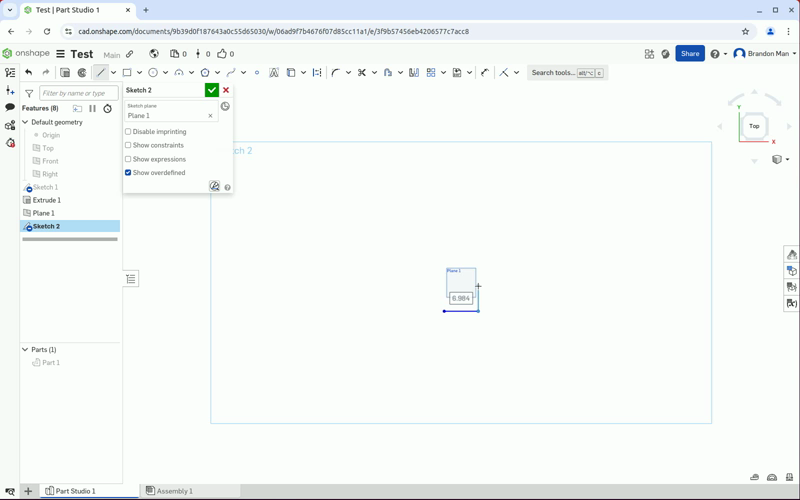
key_up(shift)
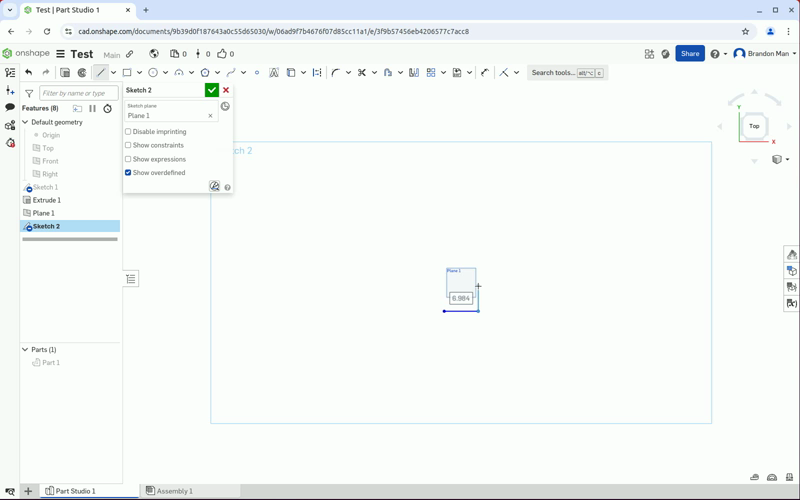
key_down(shift)
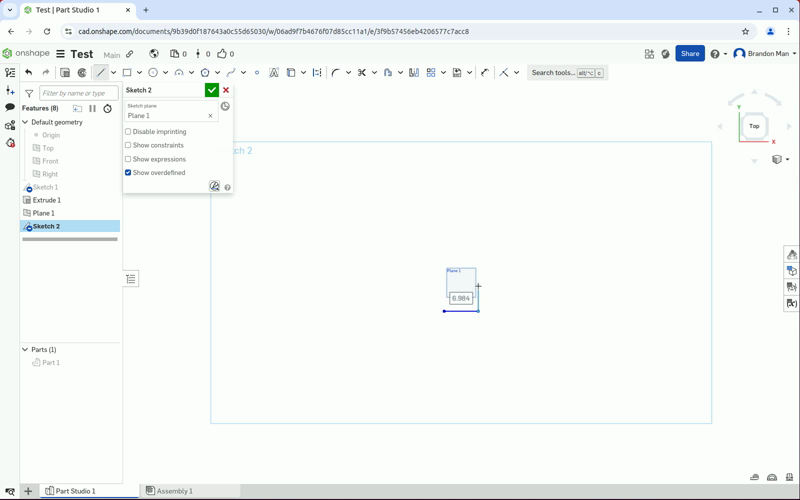
mouse_move(508, 285)
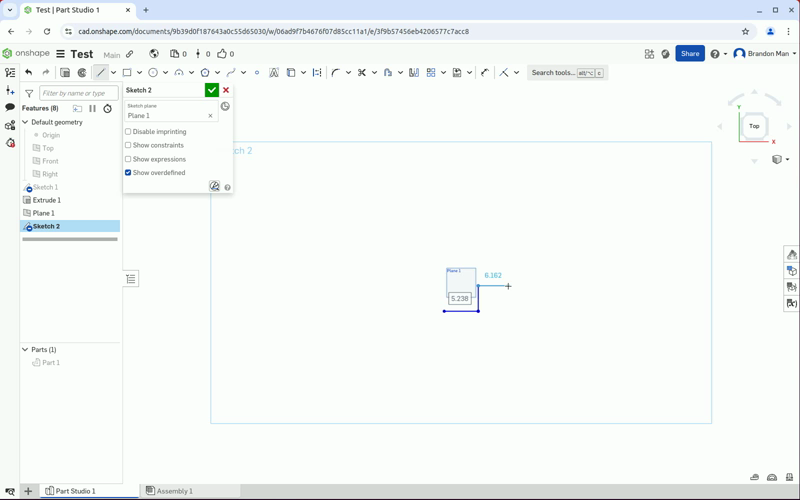
mouse_move(444, 285)
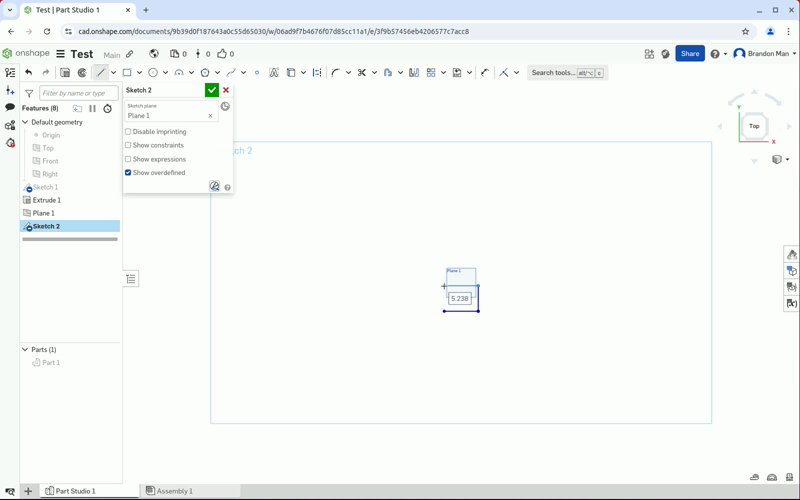
click(444, 285)
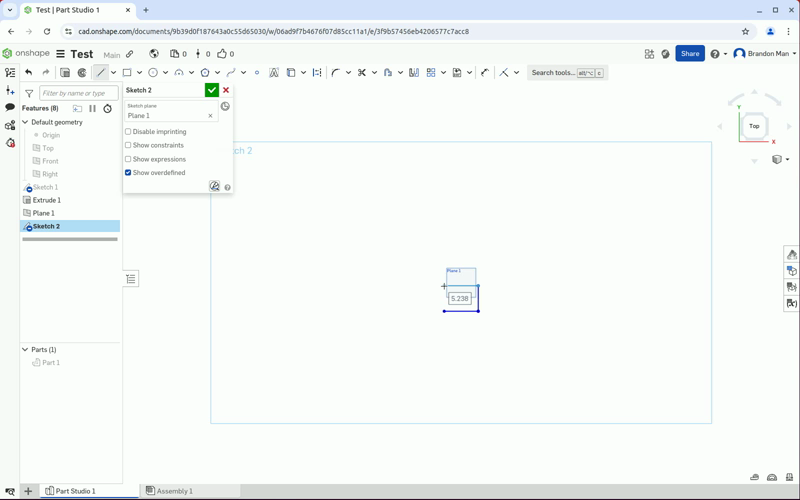
key_up(shift)
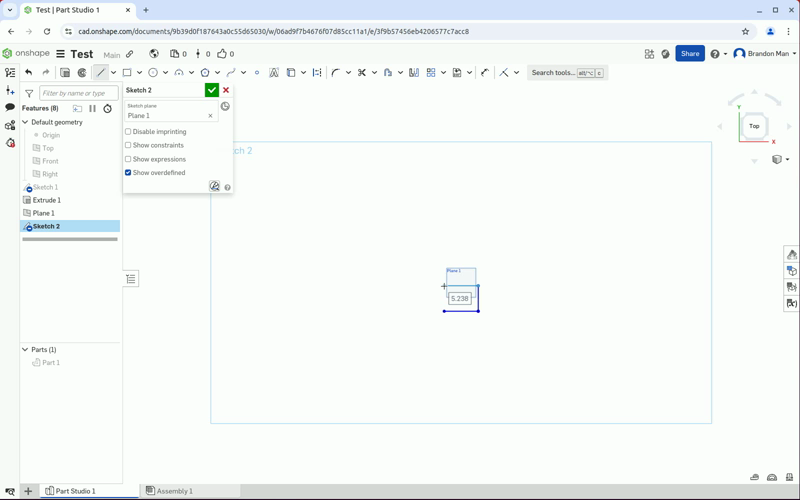
mouse_move(474, 285)
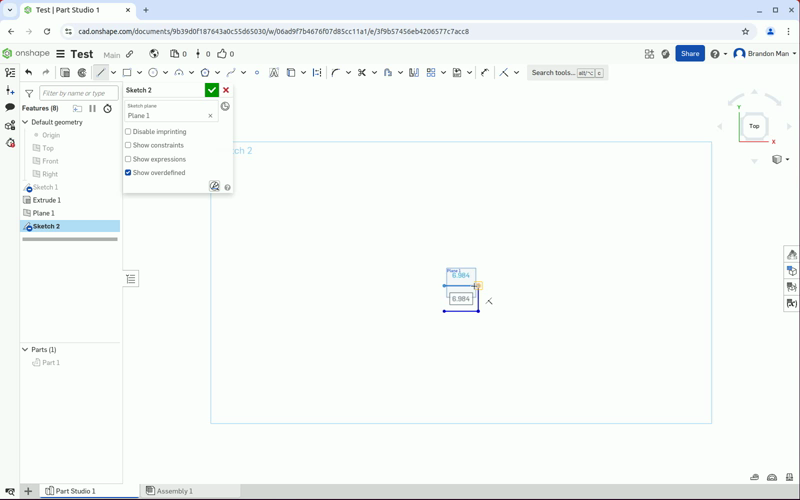
key_down(shift)
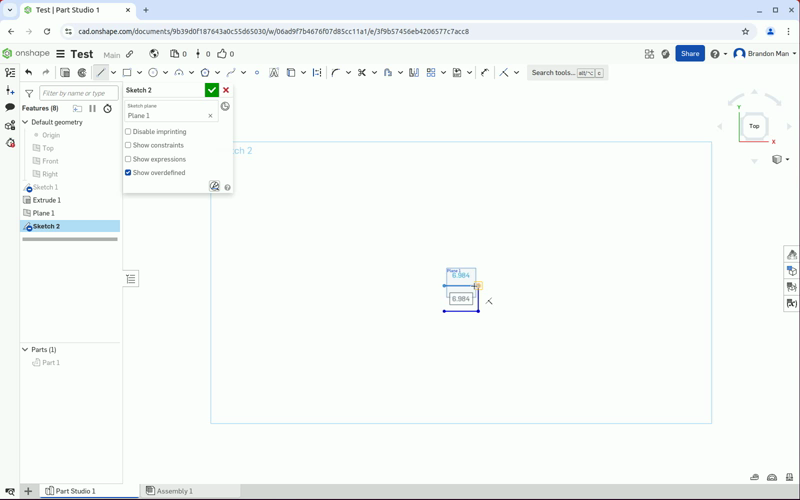
mouse_move(444, 311)
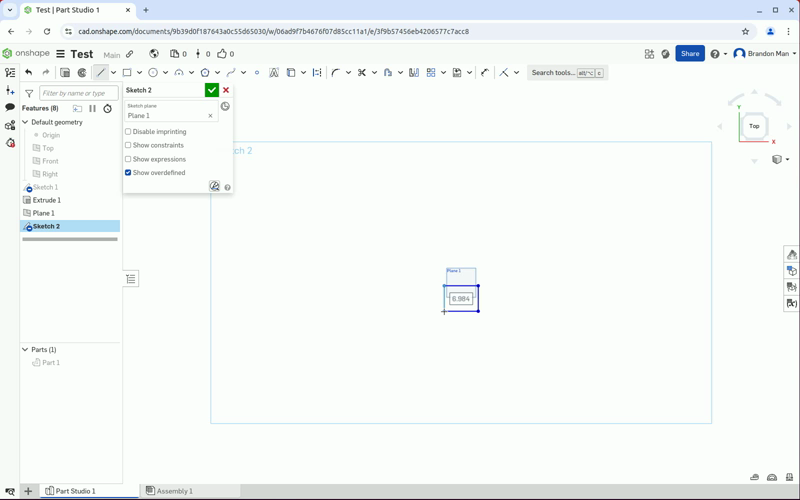
key_up(shift)
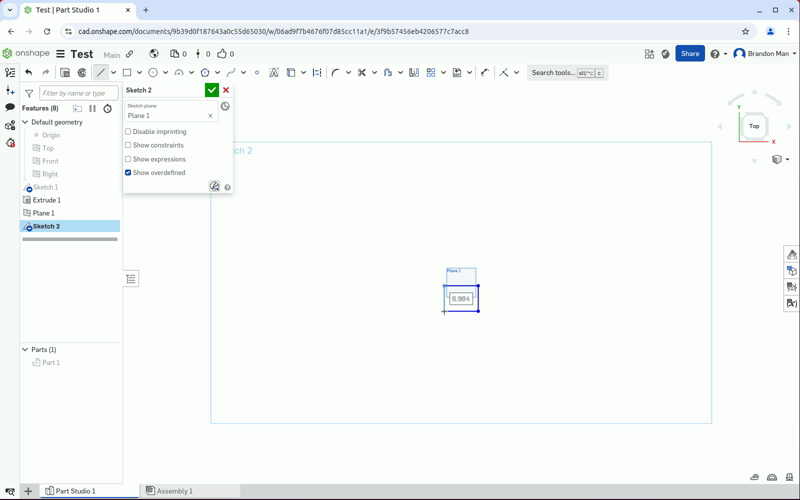
click(444, 311)
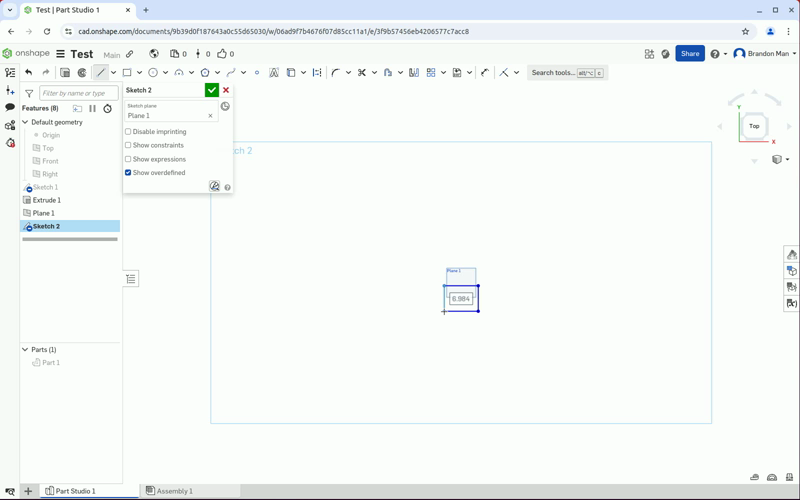
key(esc)
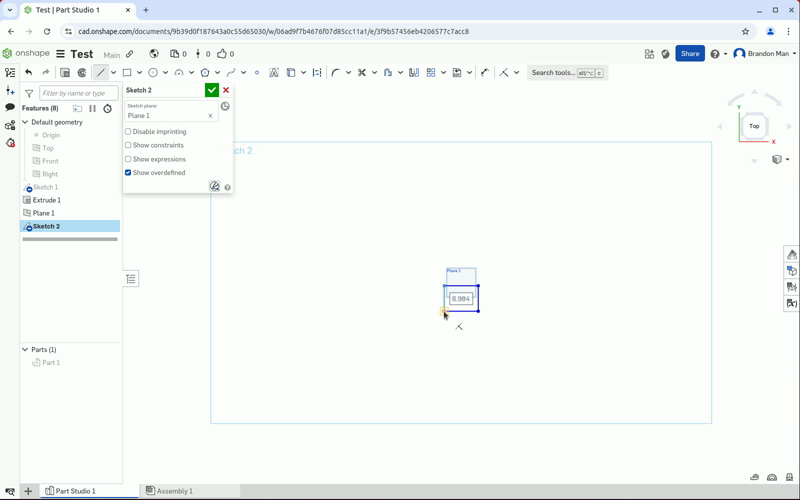
mouse_move(454, 289)
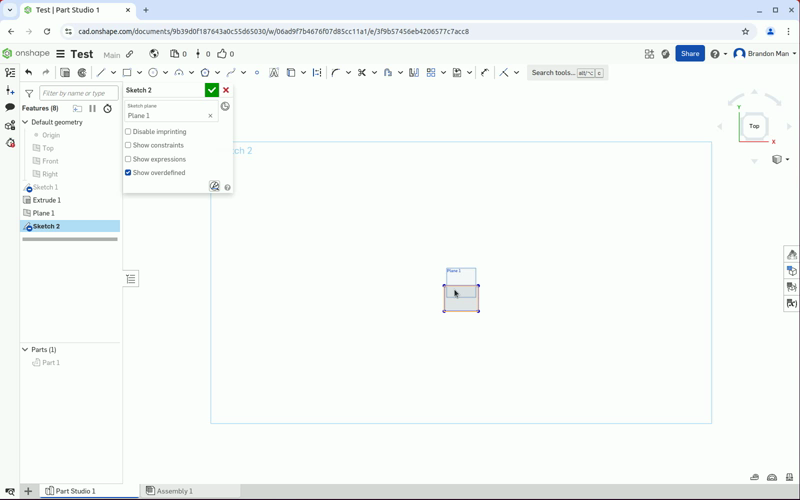
scroll(6)
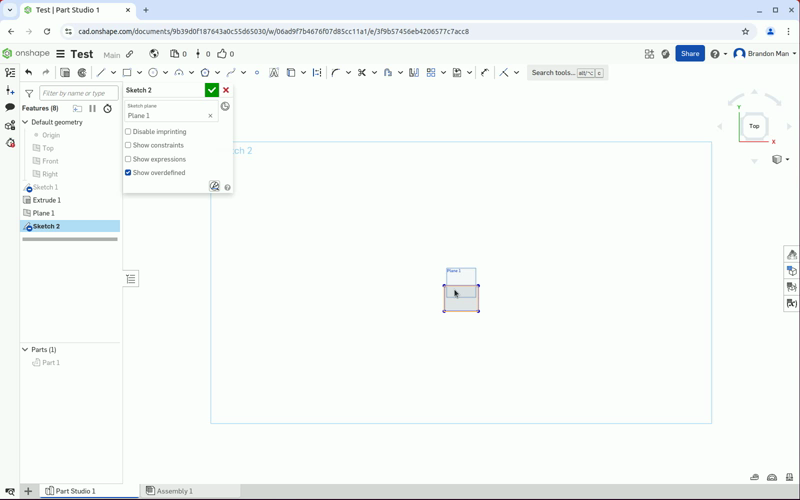
scroll(6)
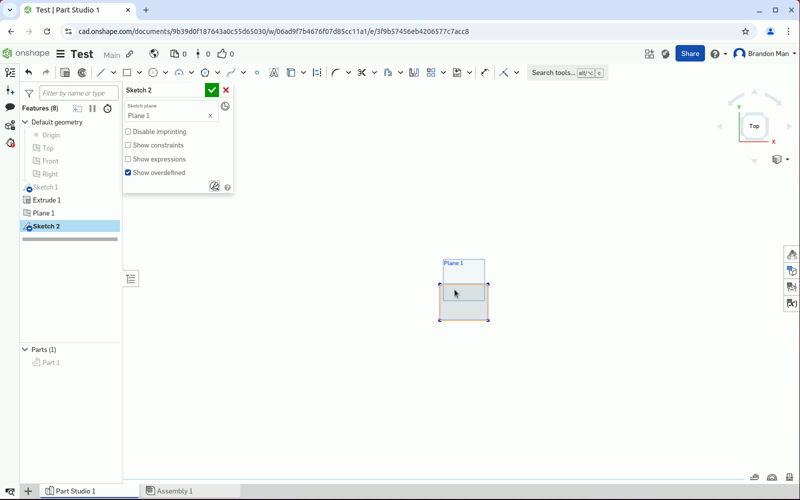
scroll(6)
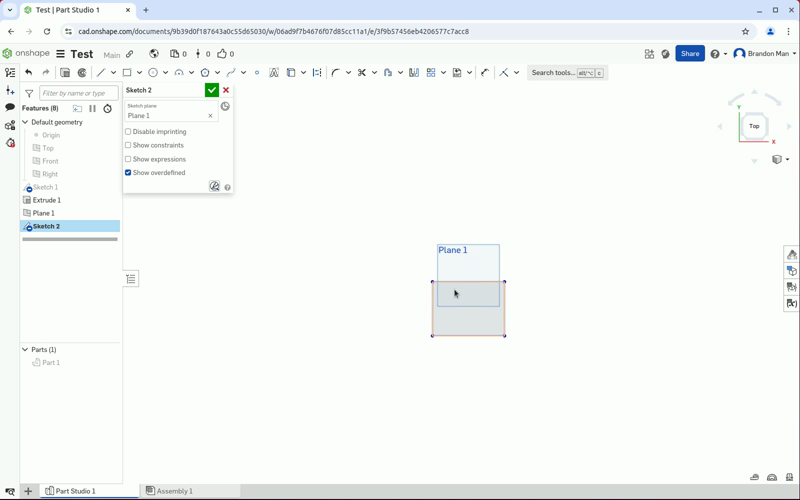
scroll(6)
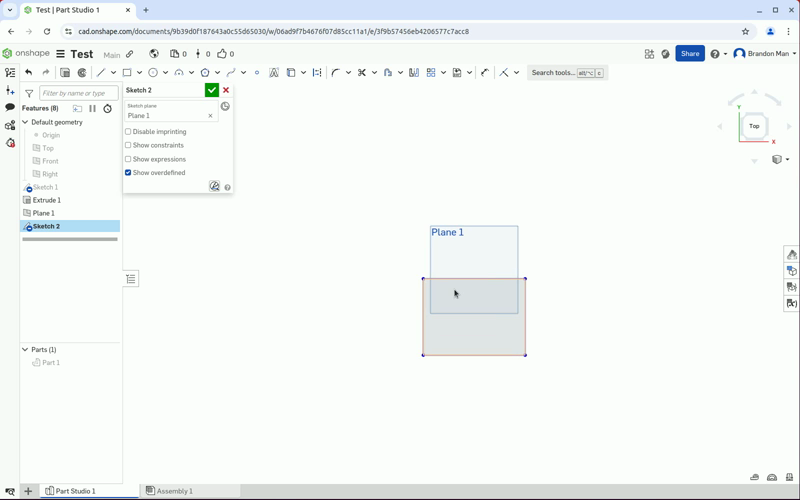
scroll(6)
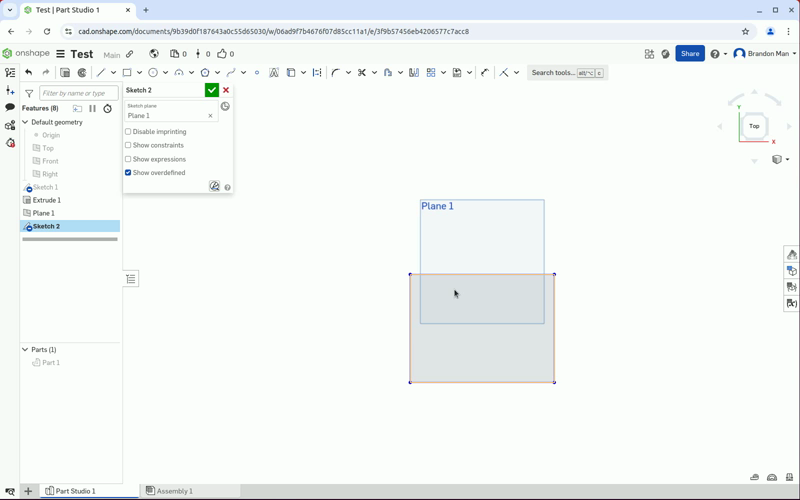
scroll(6)
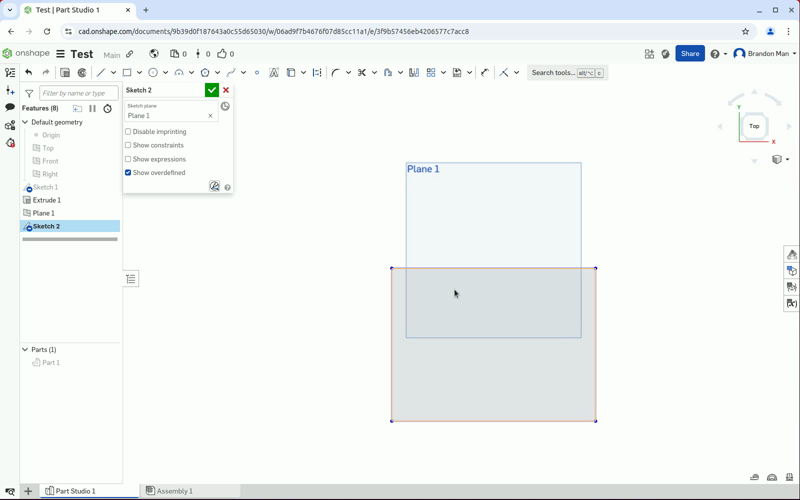
scroll(6)
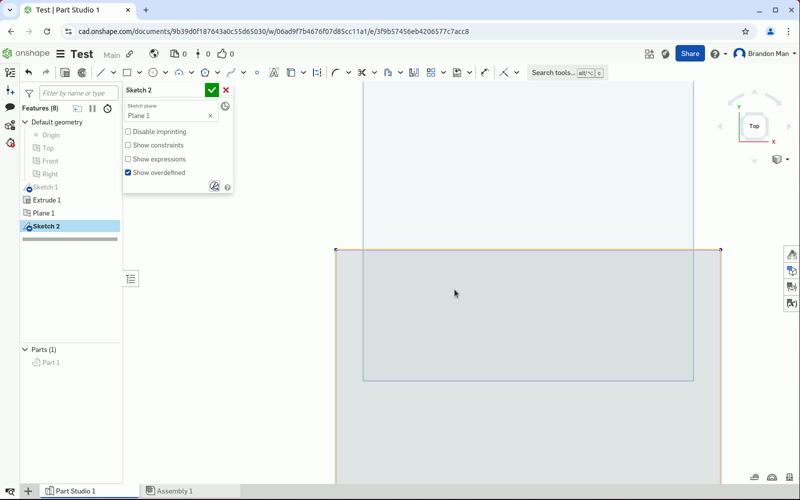
click(454, 289)
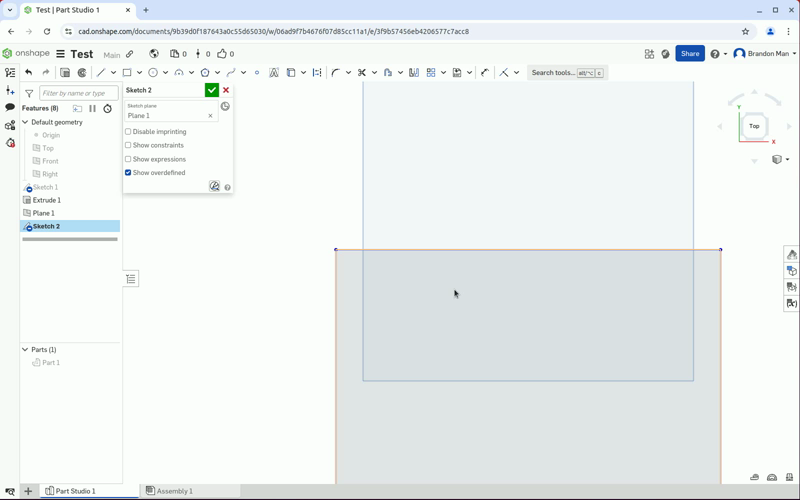
scroll(-6)
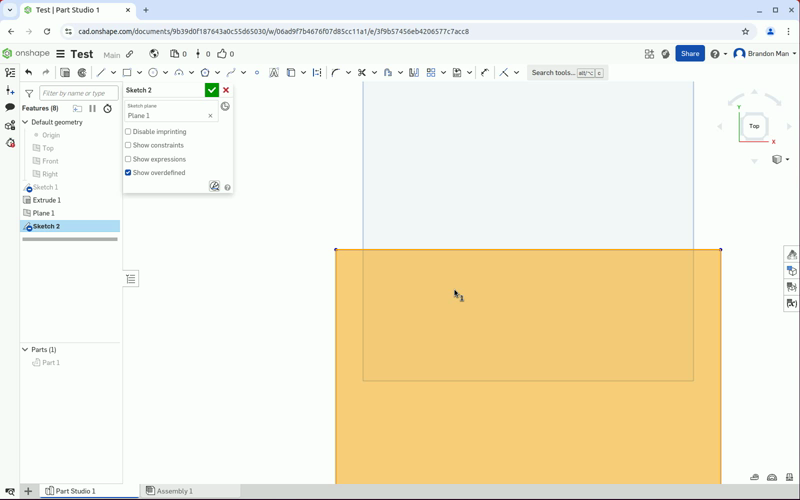
scroll(-6)
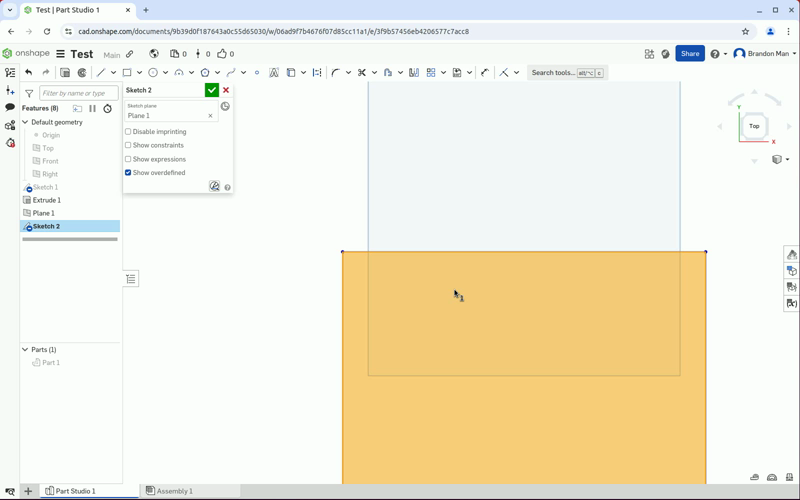
scroll(-6)
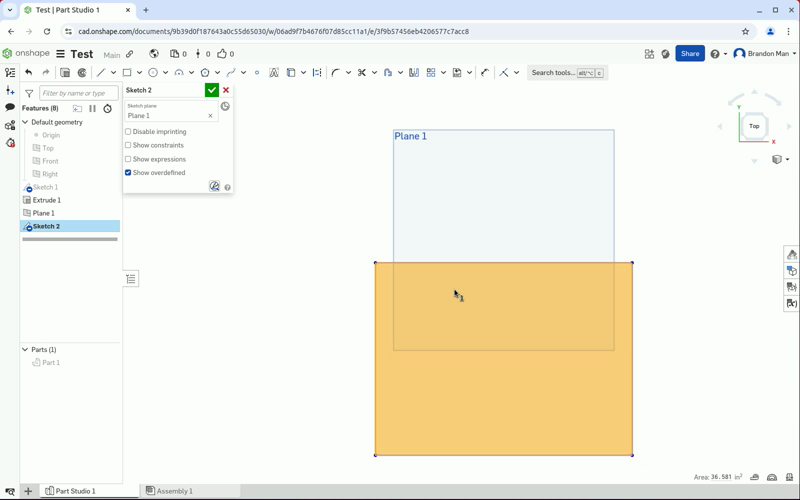
scroll(-6)
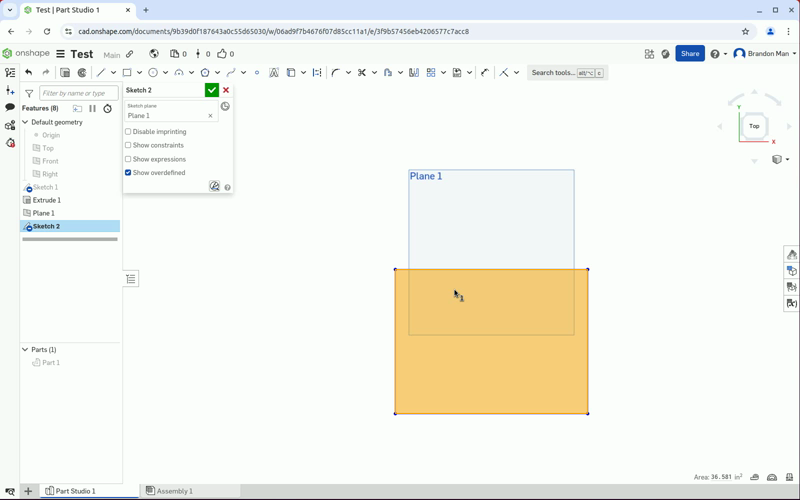
scroll(-6)
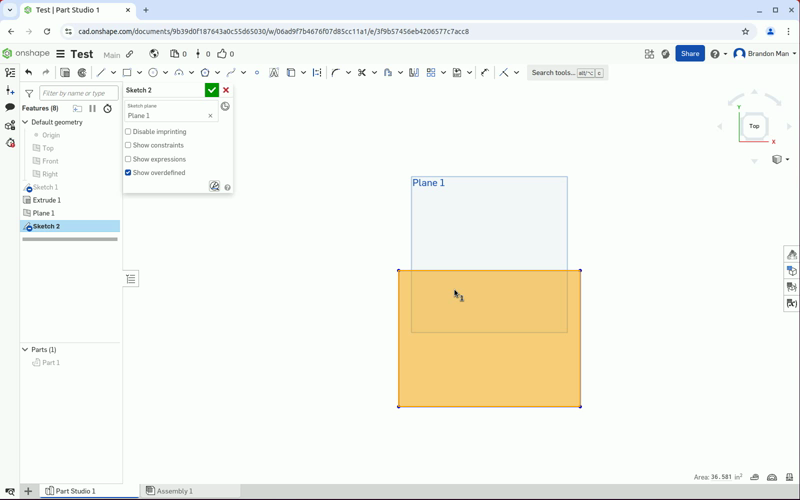
scroll(-6)
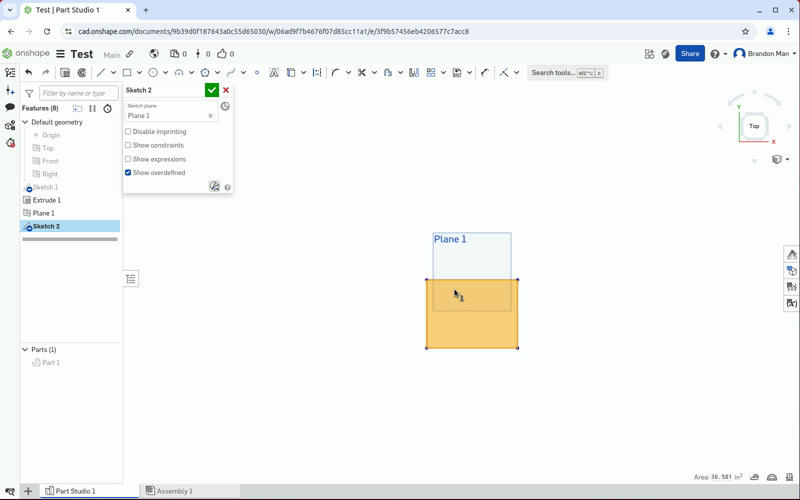
scroll(-6)
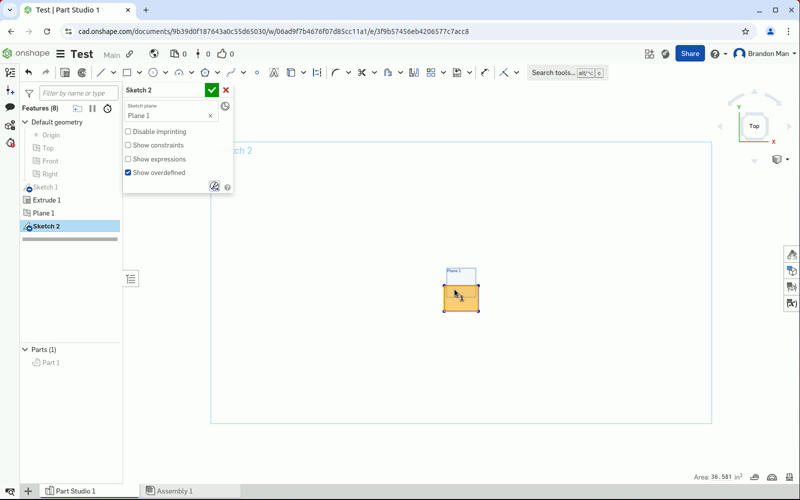
mouse_move(73, 352)
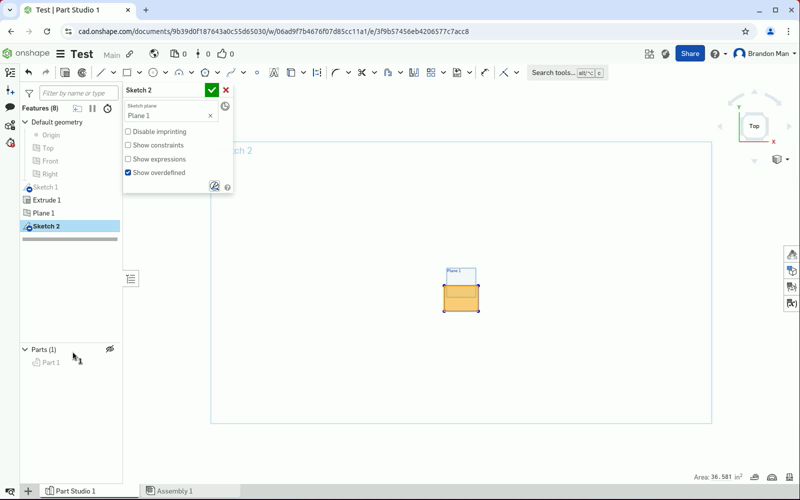
key(shift+y)
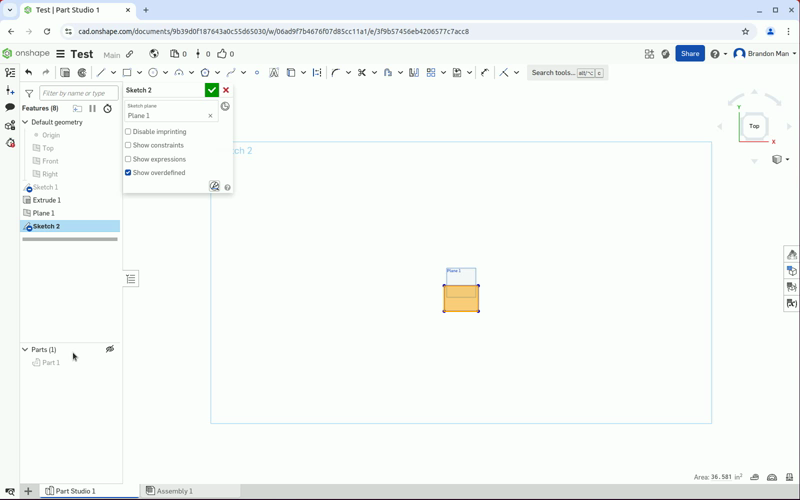
key(shift+e)
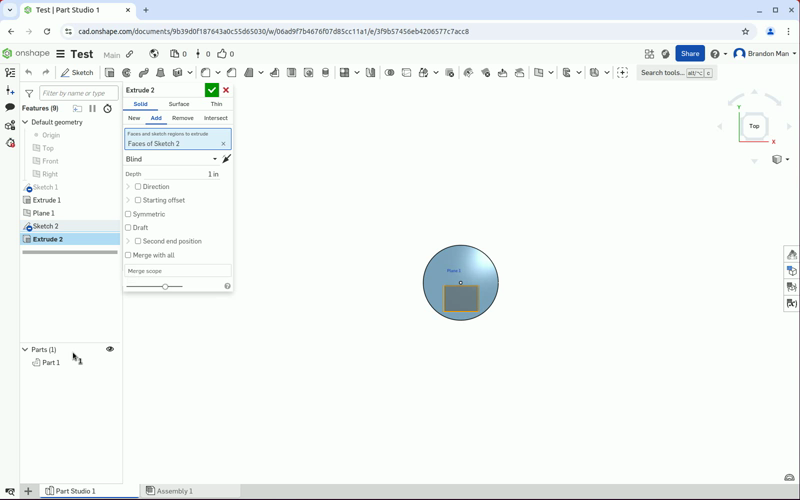
mouse_move(143, 106)
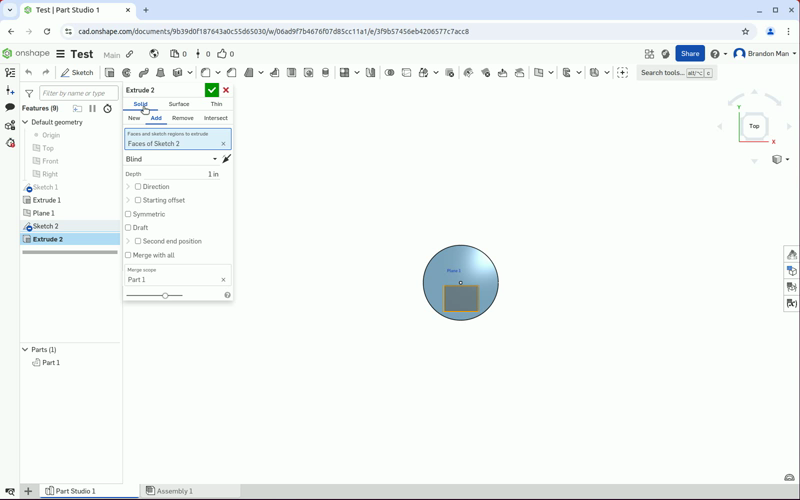
click(143, 106)
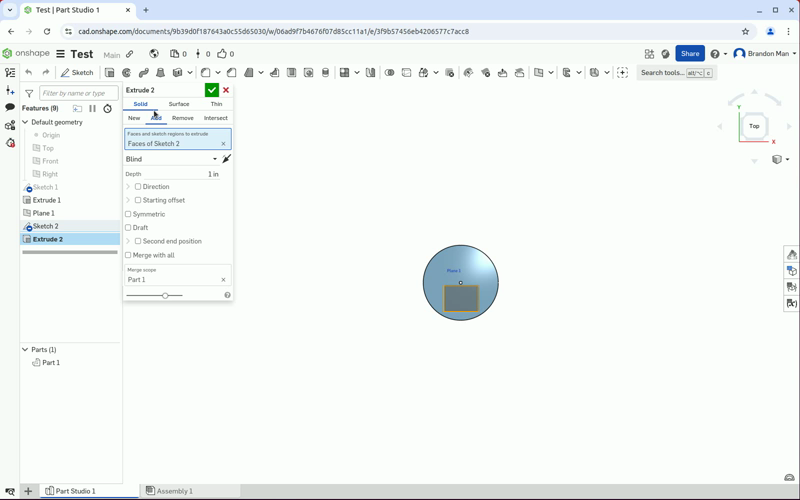
mouse_move(186, 120)
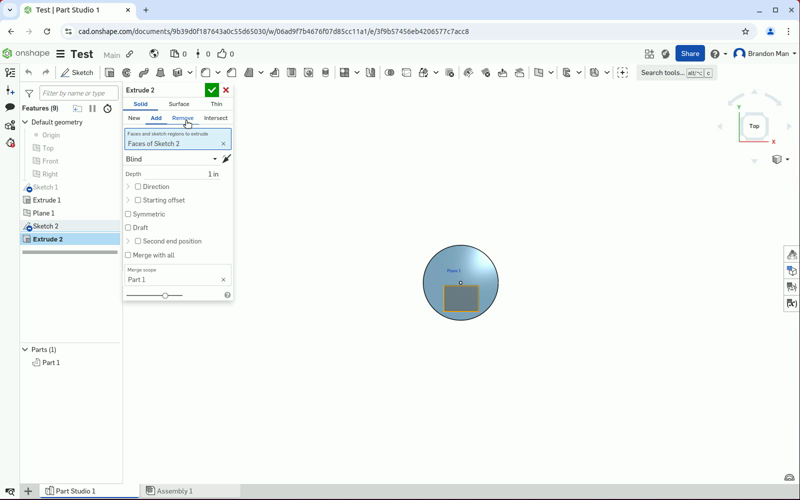
click(186, 120)
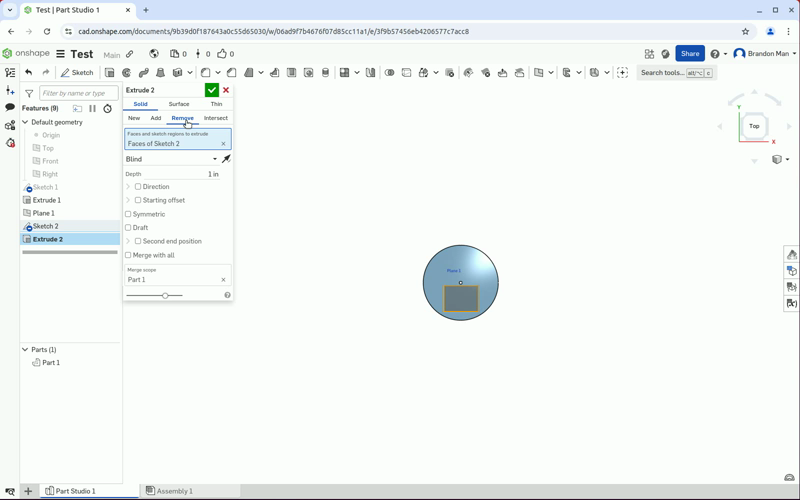
key(tab, 4)
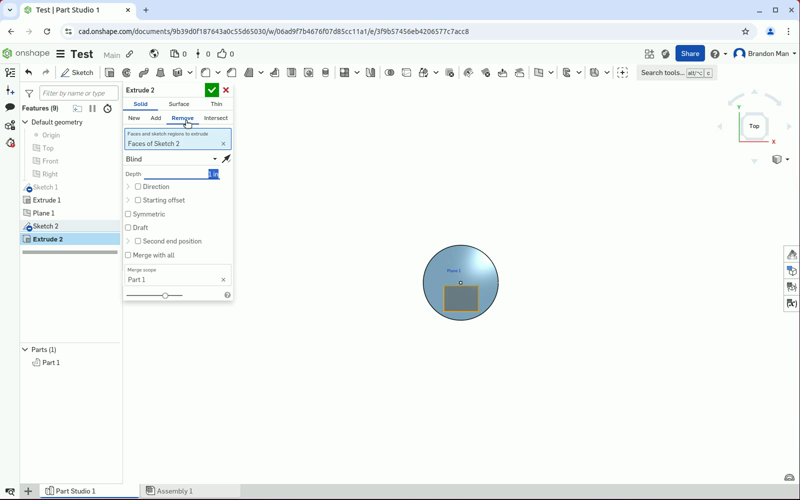
text(0.481)
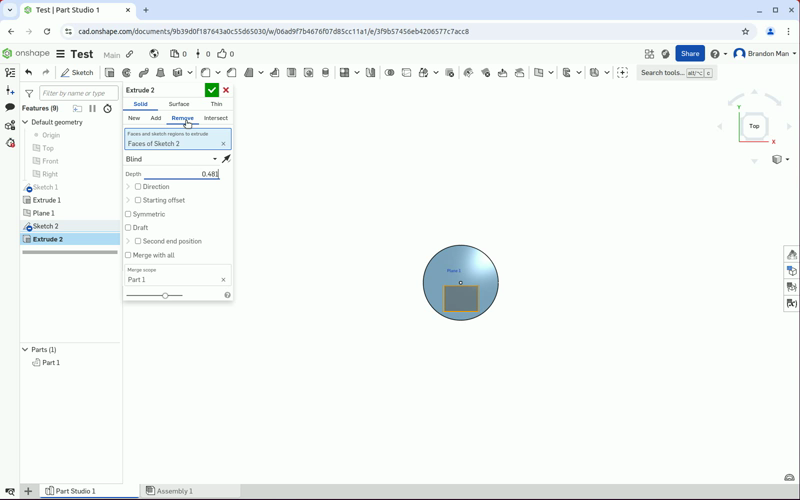
key(tab, 6)
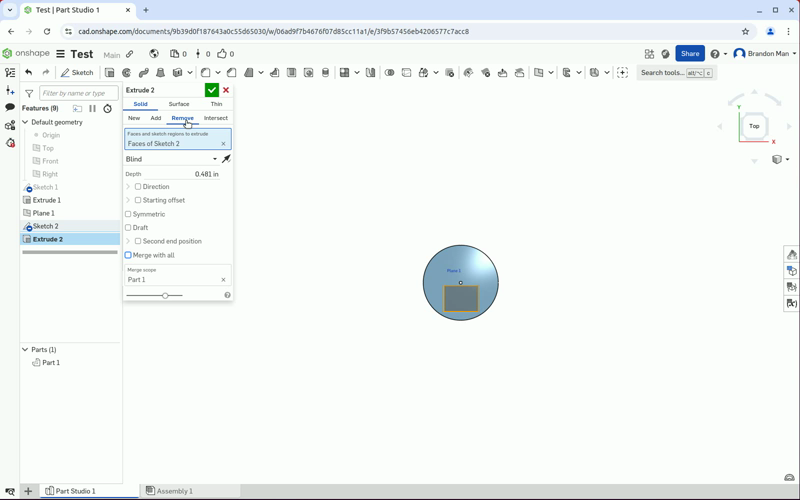
key(space)
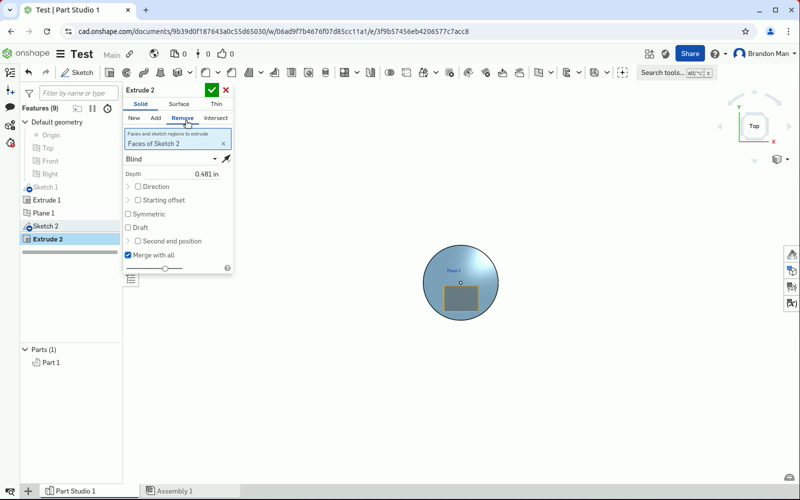
key(enter)
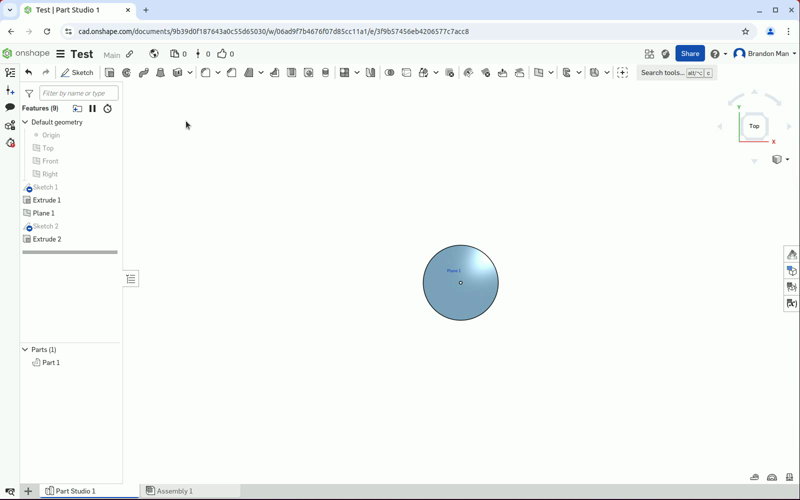
key(shift+h)
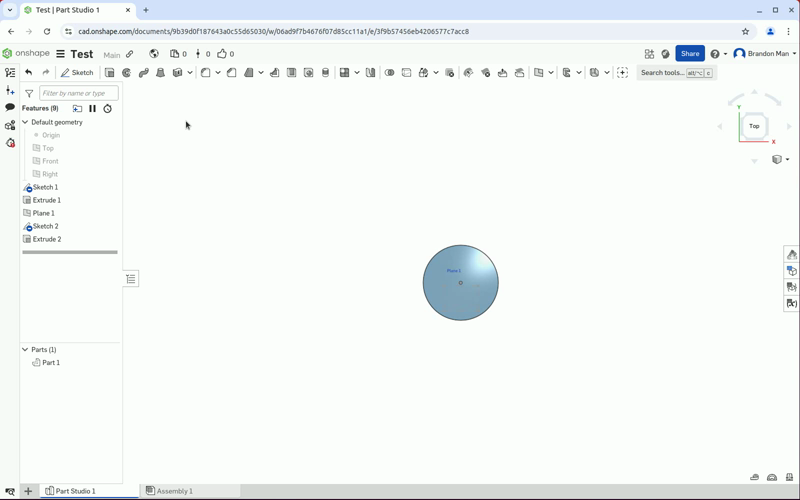
key(shift+h)
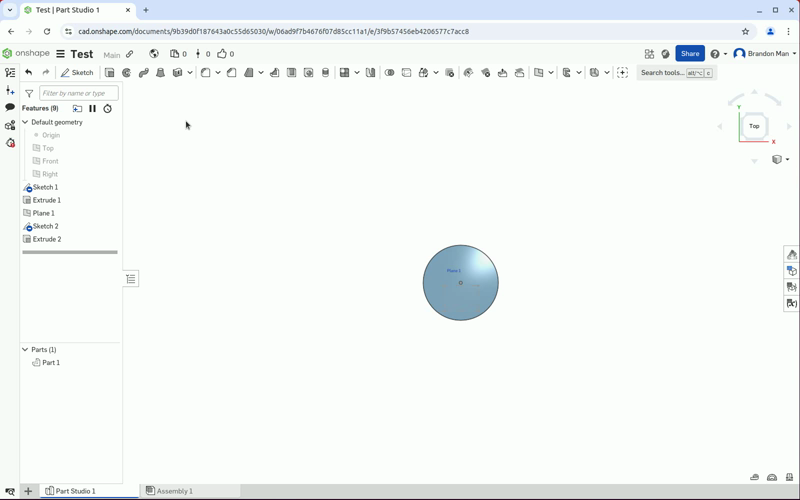
key(shift+7)
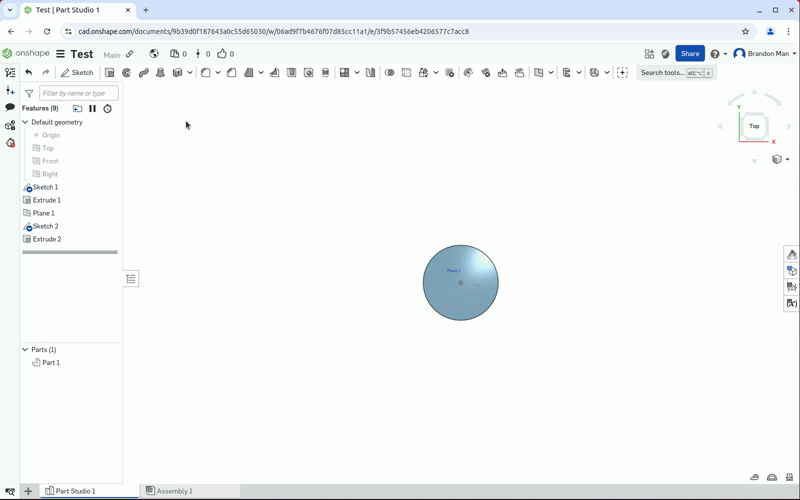
key(up, 3)
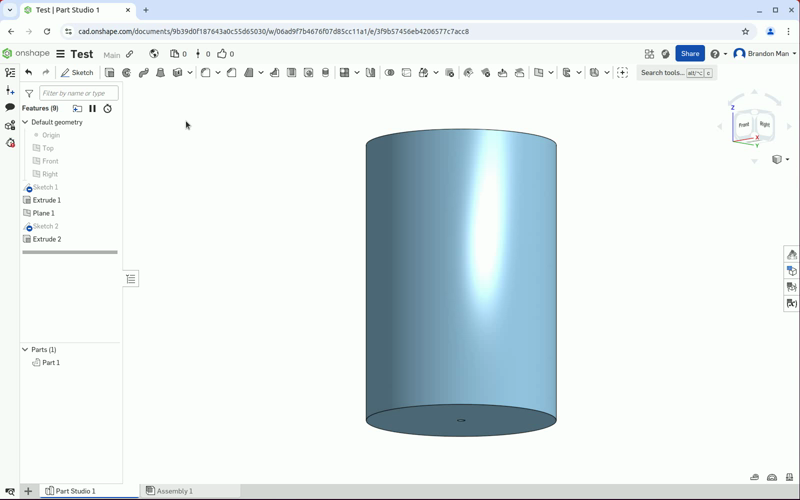
key(left, 3)
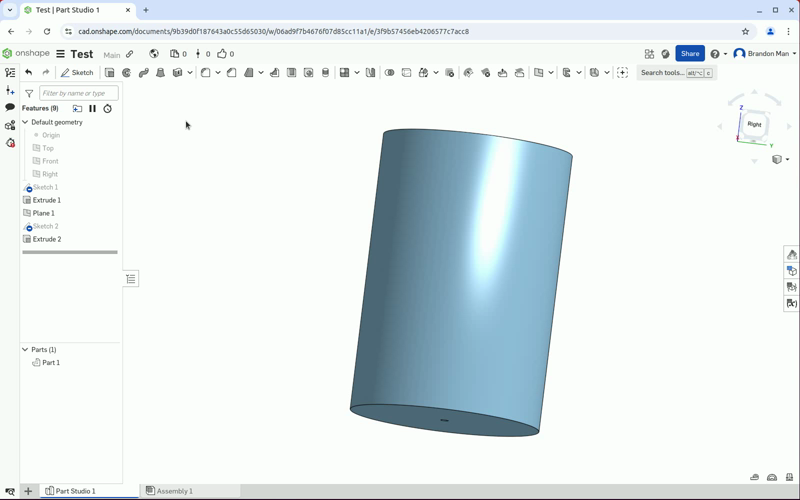
key(right, 3)
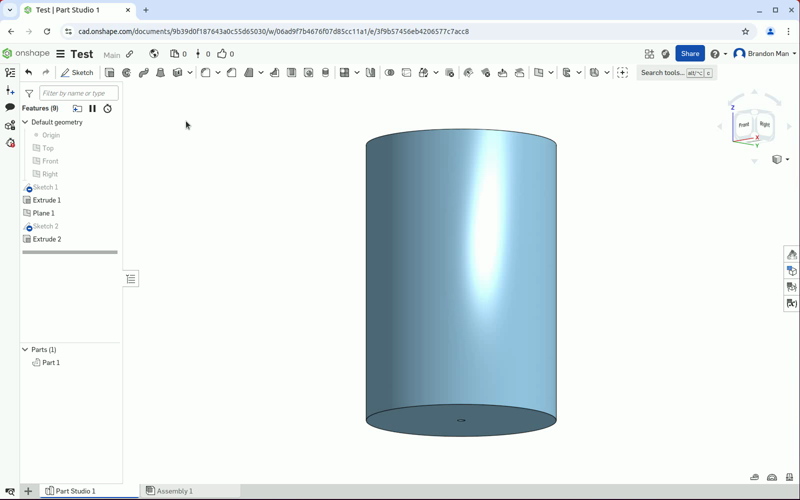
key(down, 3)
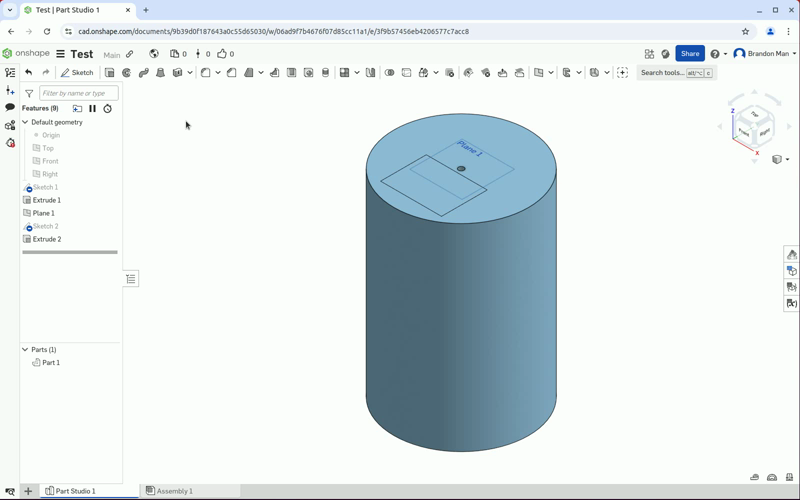
mouse_move(73, 189)
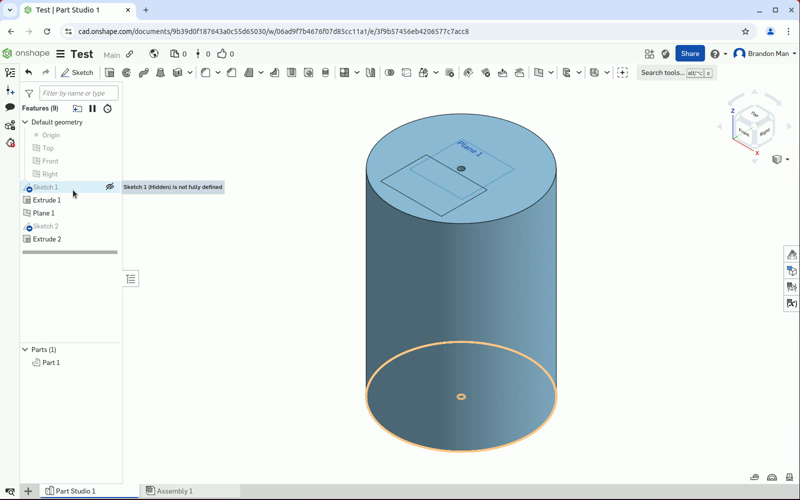
click(73, 189)